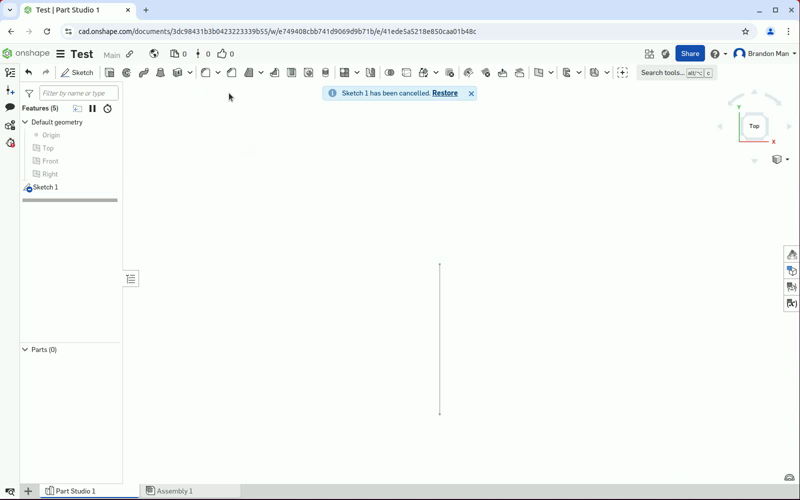
key(shift+h)
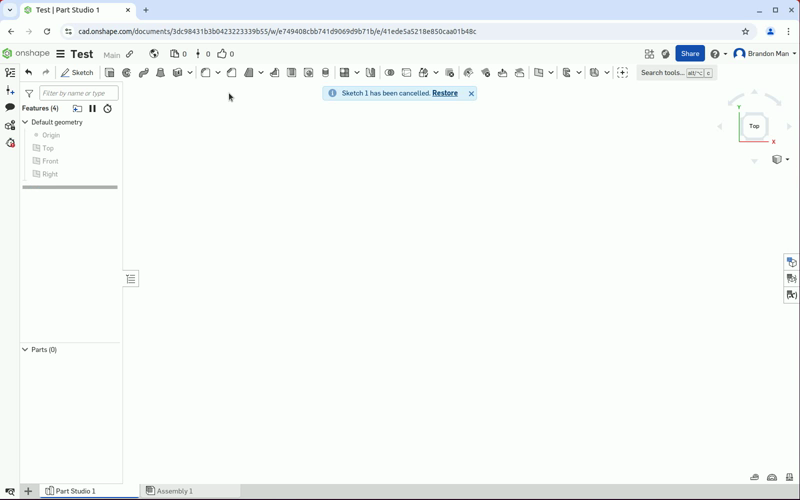
mouse_move(73, 352)
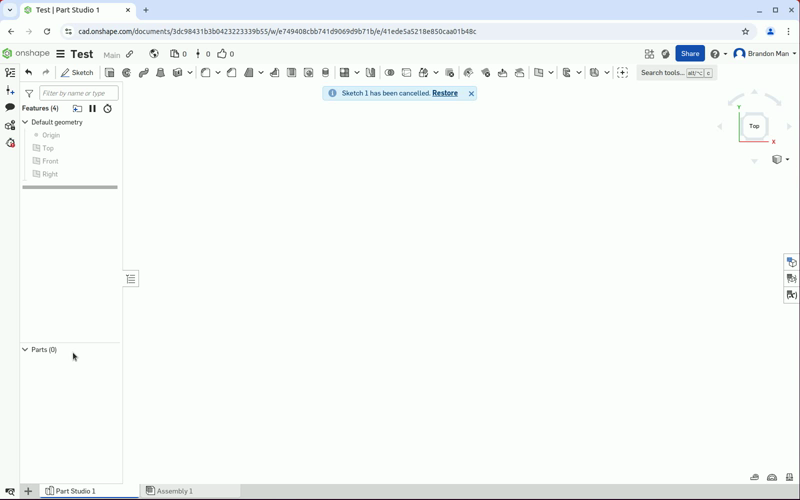
key(y)
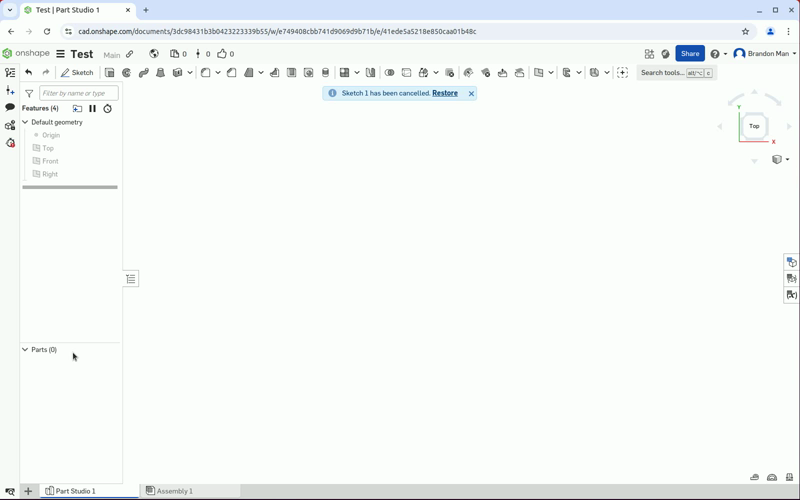
key(shift+p)
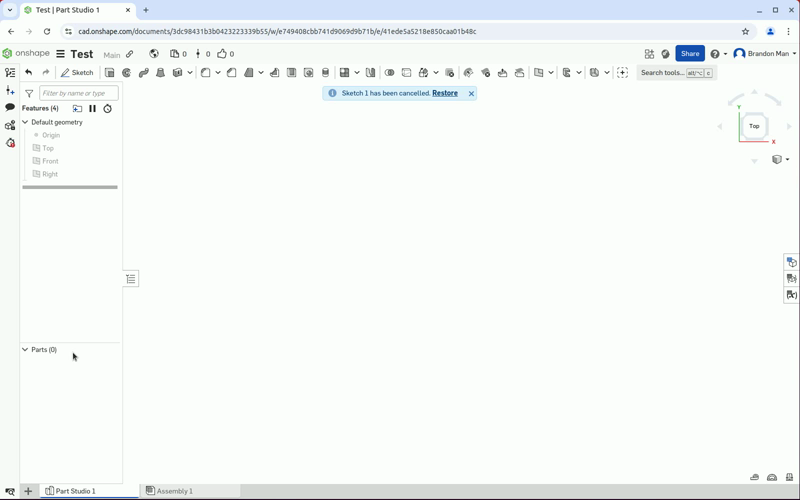
key(space)
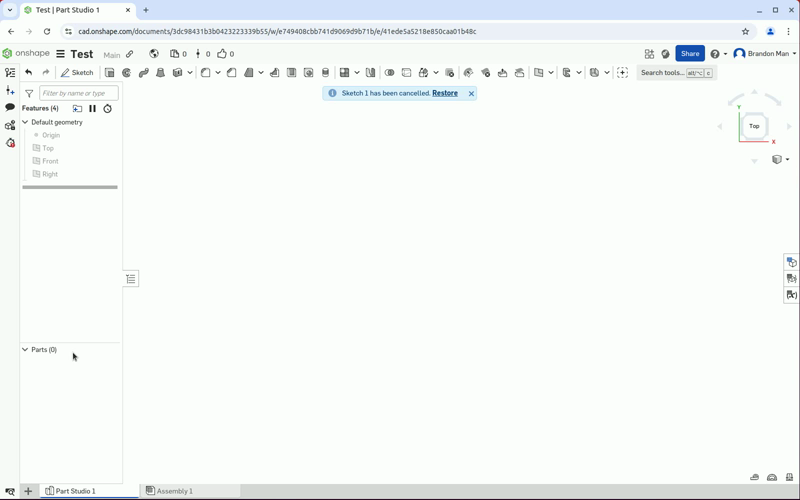
key_down(shift)
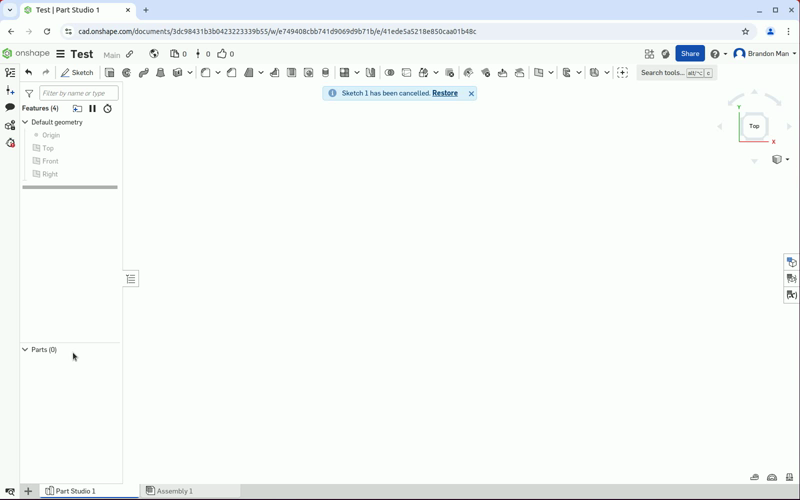
key(up)
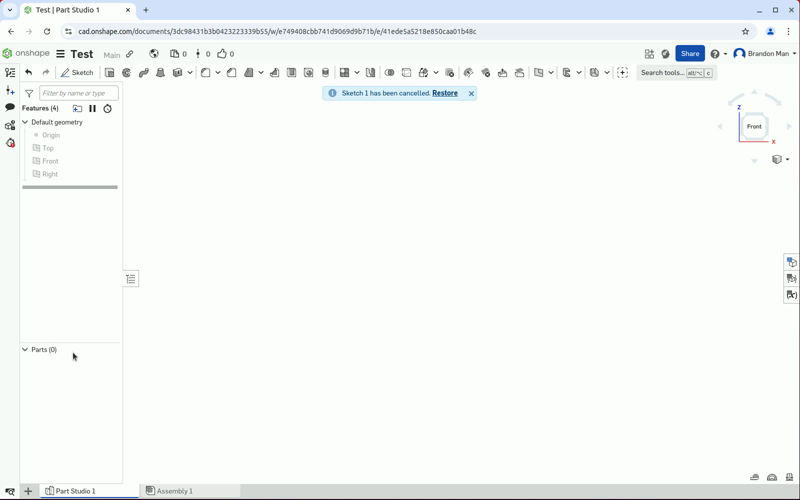
key_up(shift)
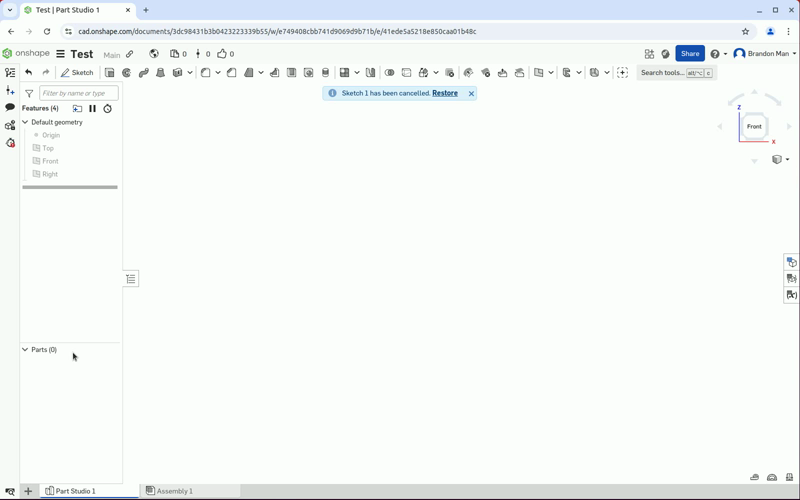
mouse_move(73, 352)
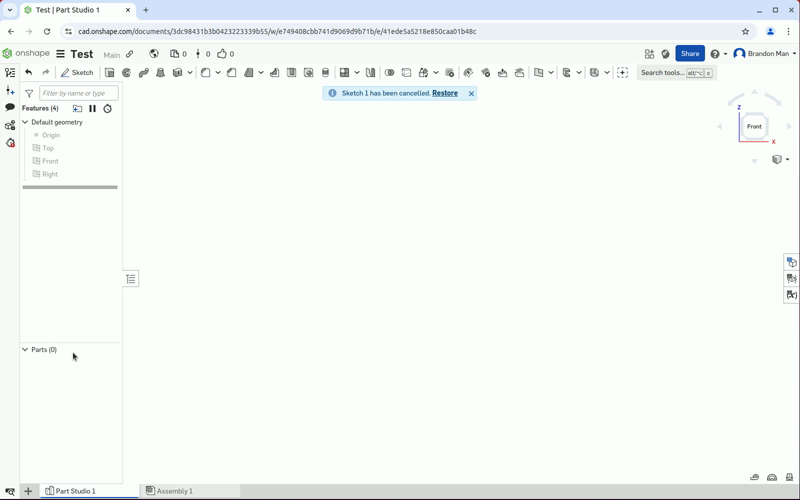
key(shift+y)
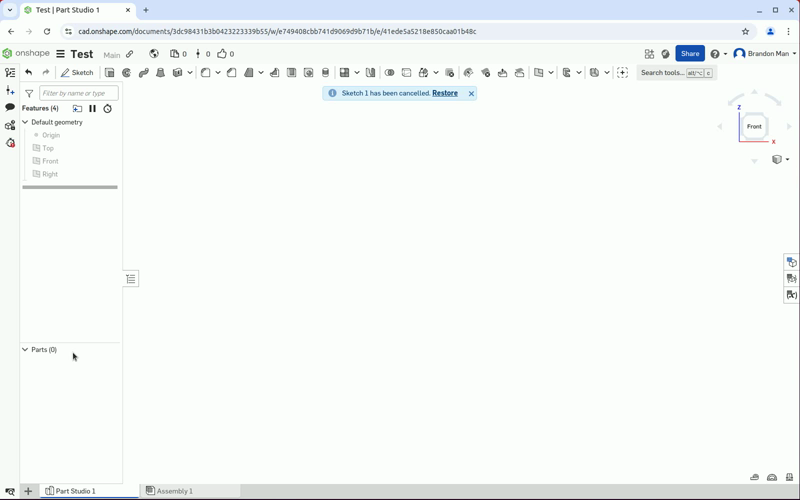
key(shift+s)
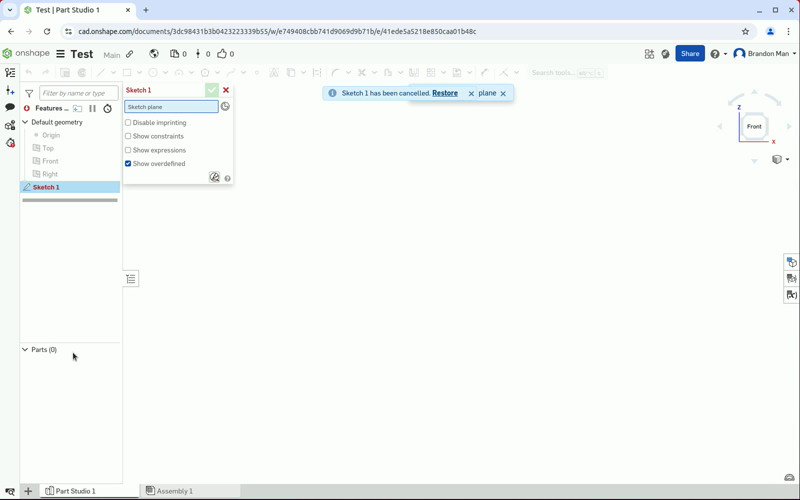
mouse_move(73, 163)
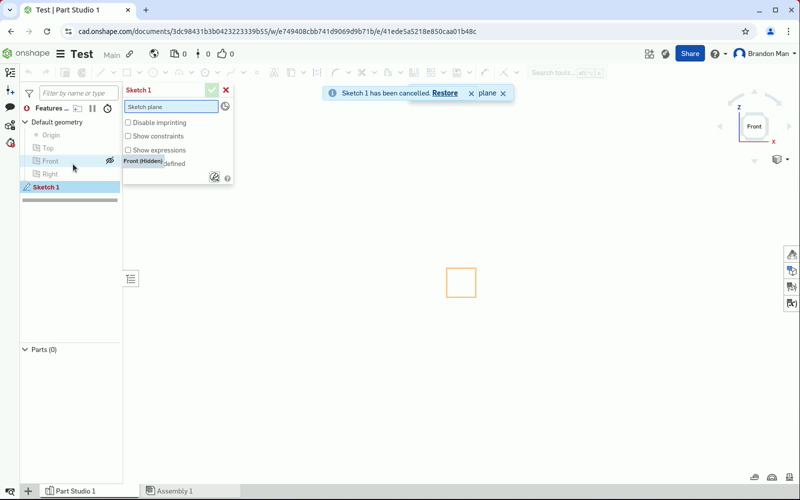
click(73, 163)
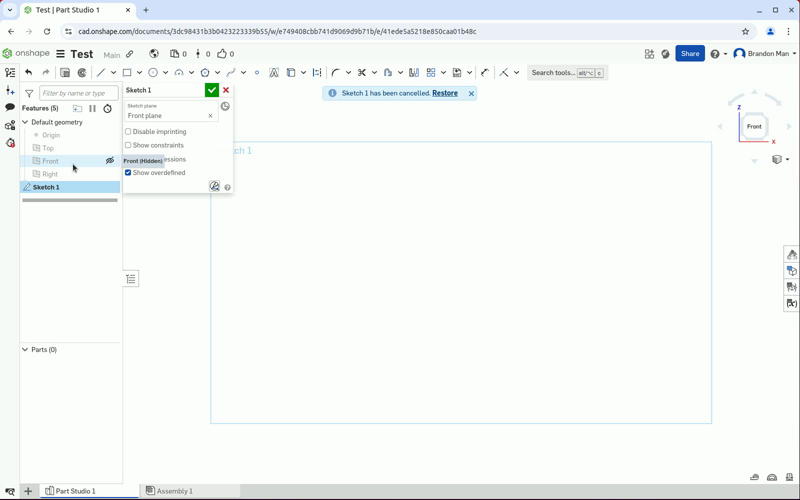
mouse_move(73, 352)
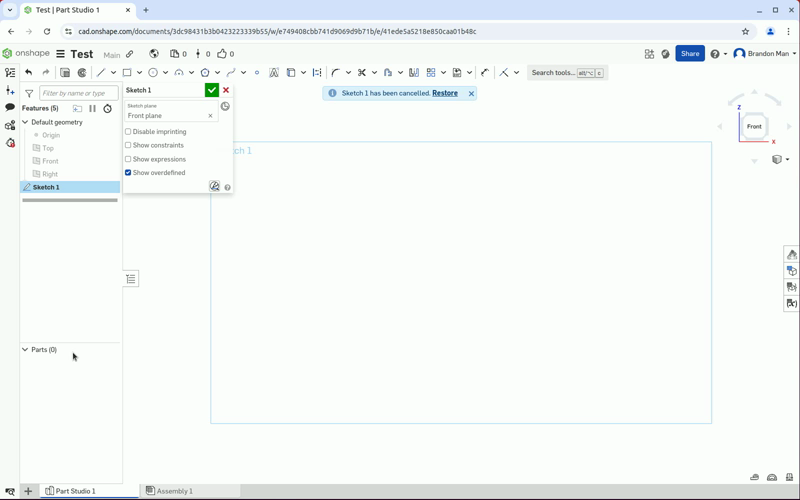
key(y)
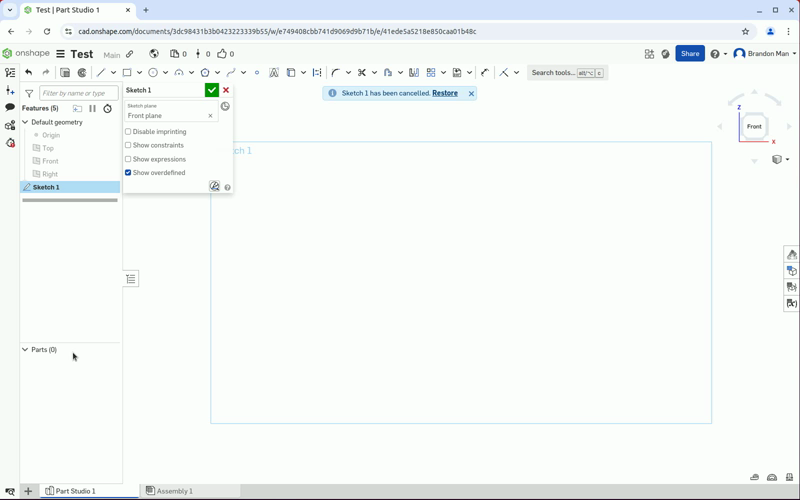
key(l)
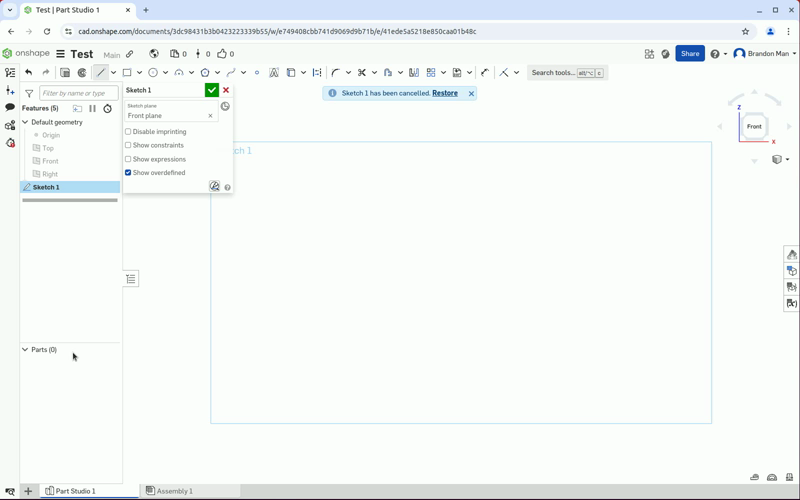
key_down(shift)
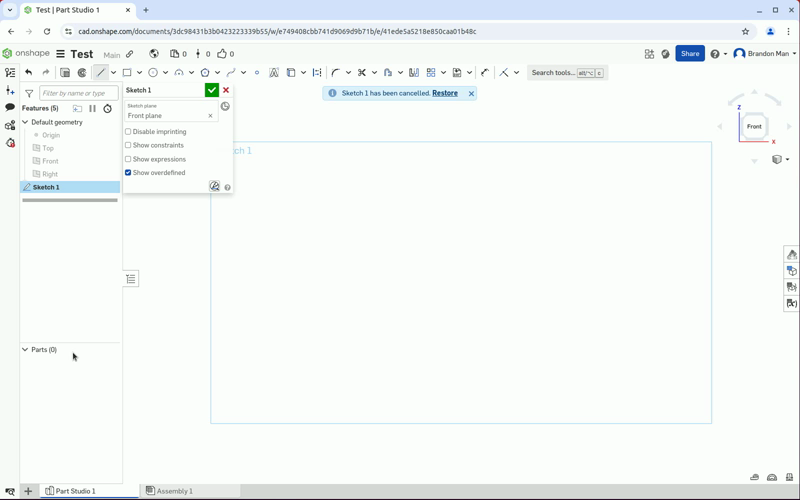
mouse_move(353, 381)
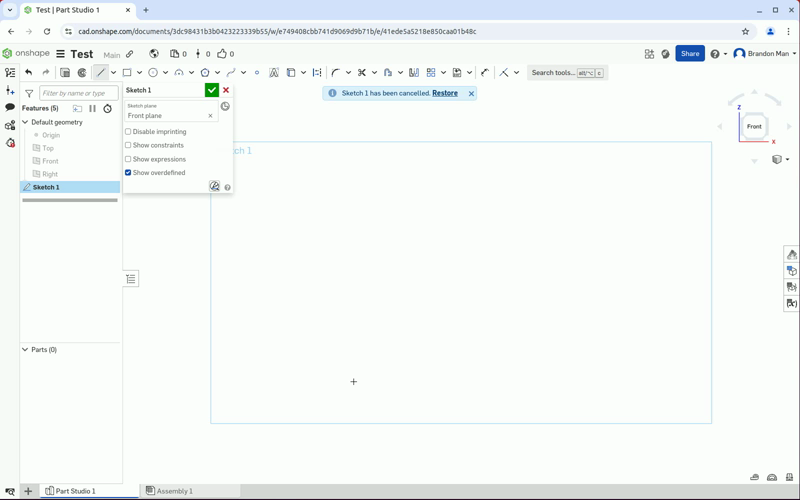
click(353, 381)
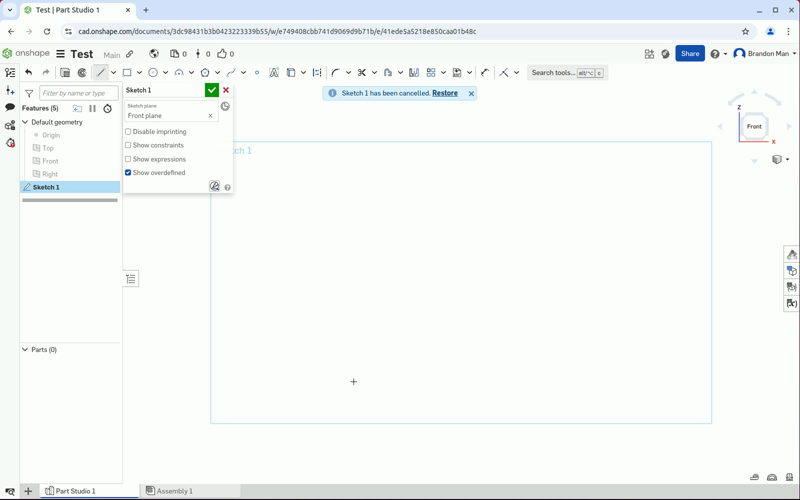
key_up(shift)
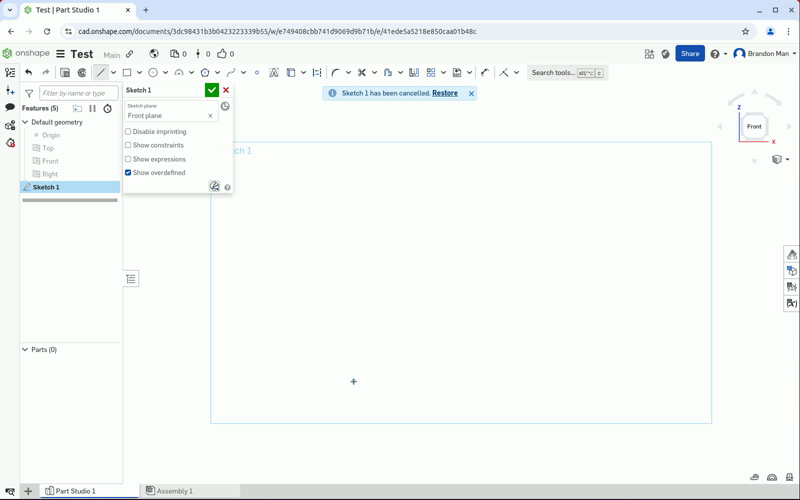
key_down(shift)
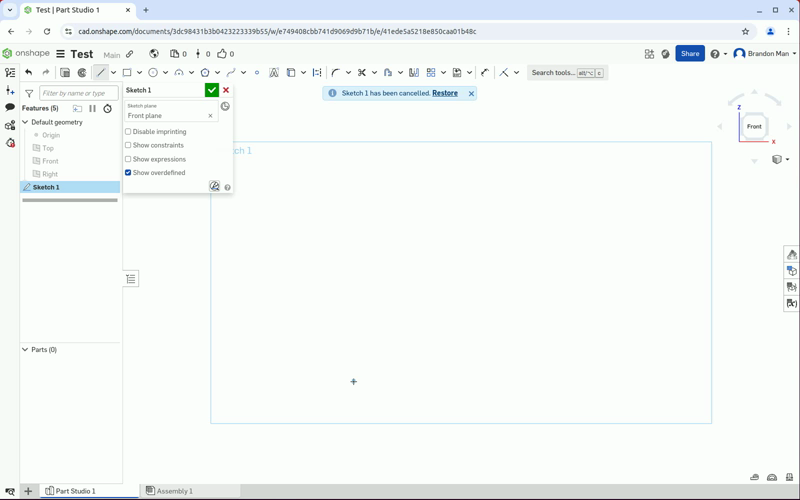
mouse_move(565, 381)
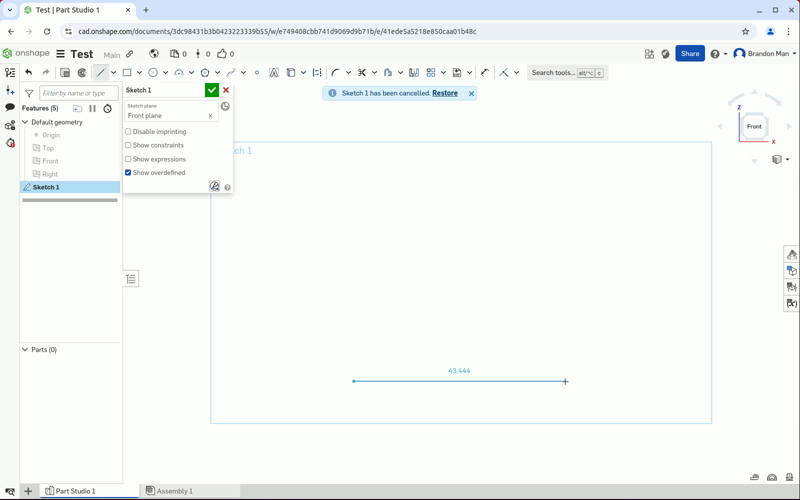
click(565, 381)
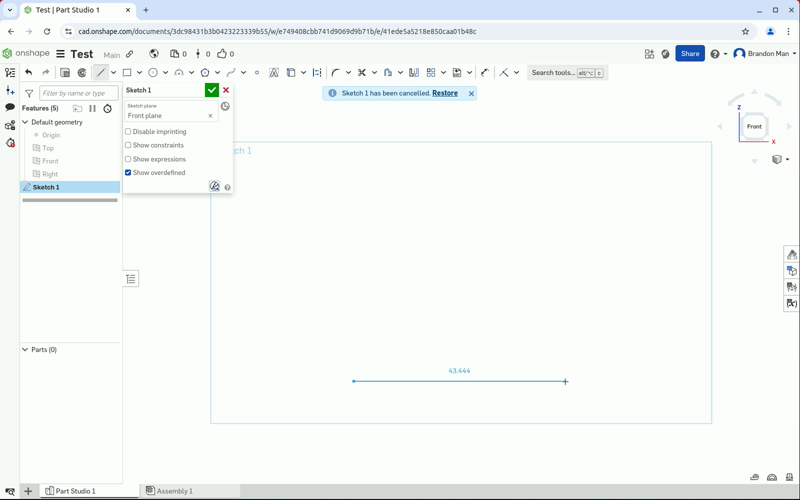
key_up(shift)
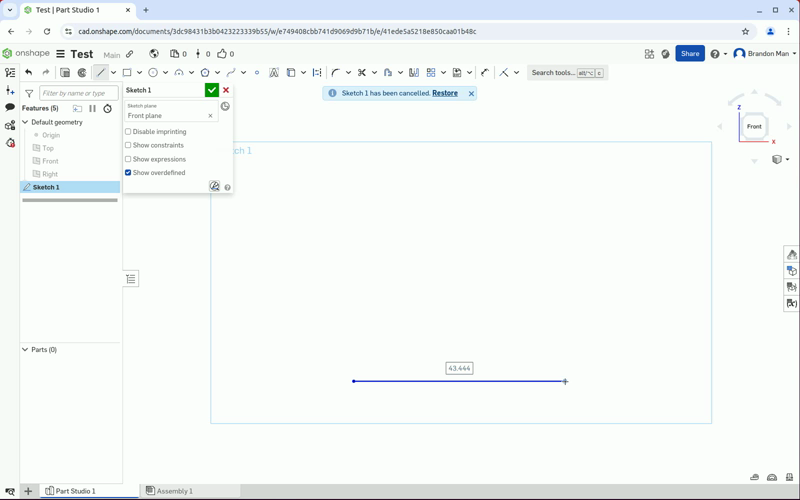
key_down(shift)
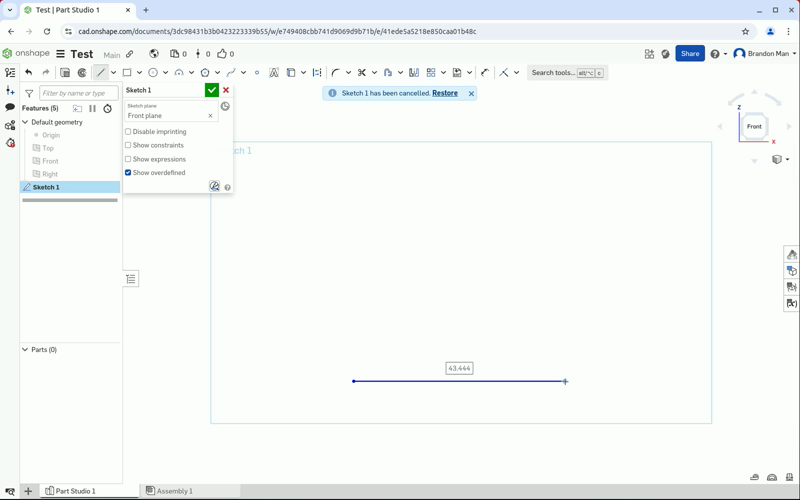
mouse_move(565, 185)
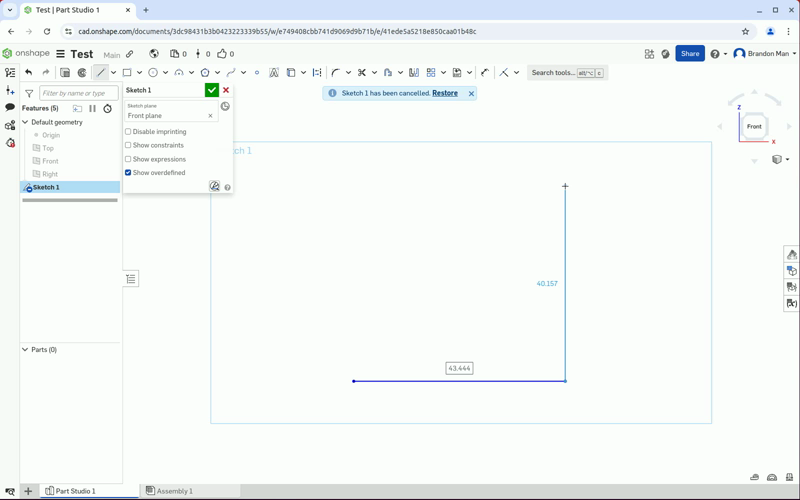
click(565, 185)
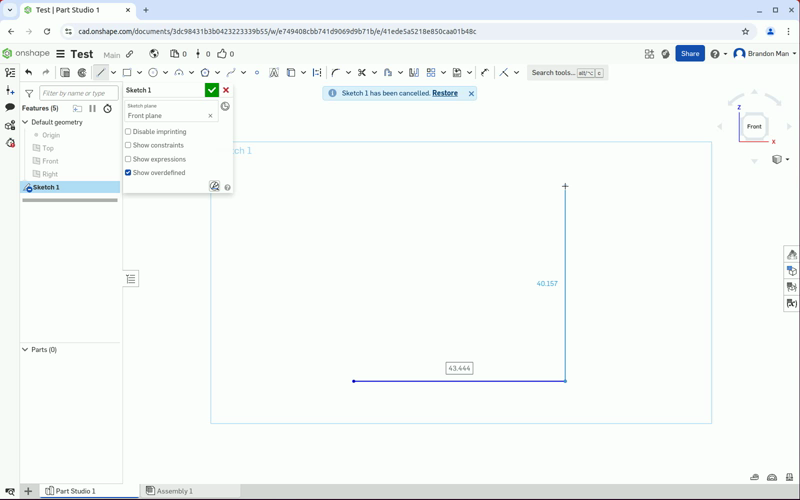
key_up(shift)
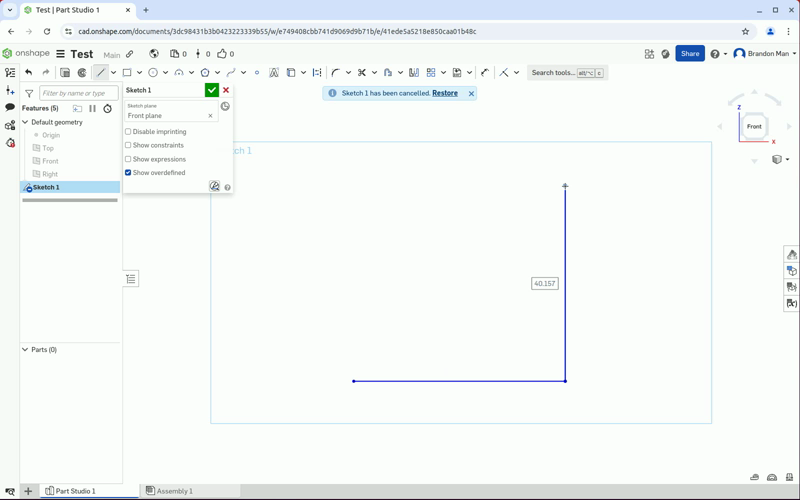
key_down(shift)
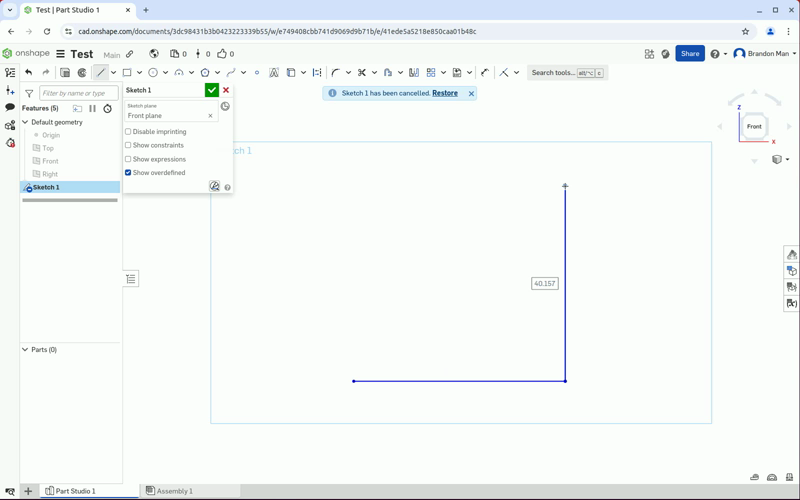
mouse_move(354, 185)
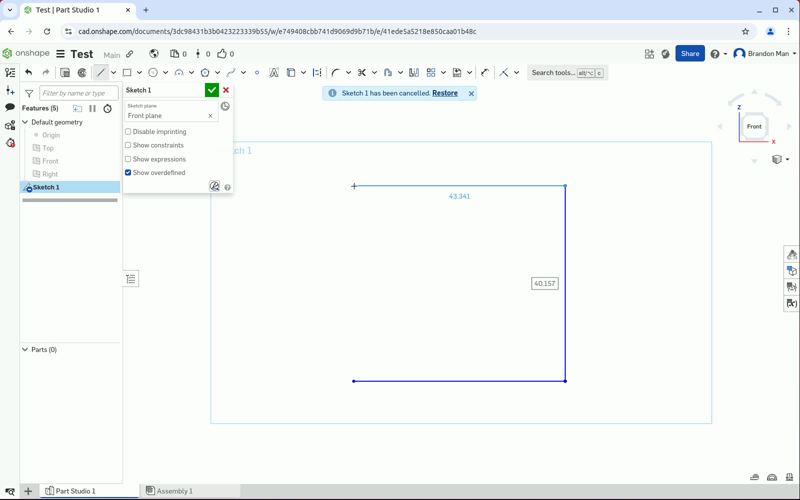
click(354, 185)
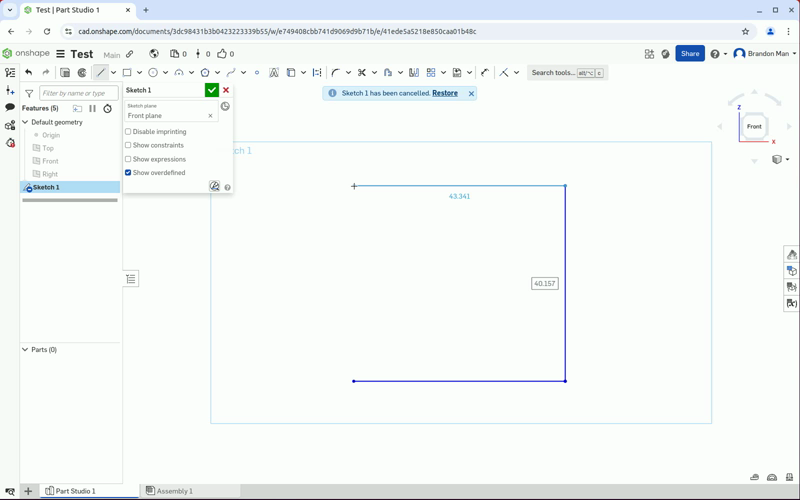
key_up(shift)
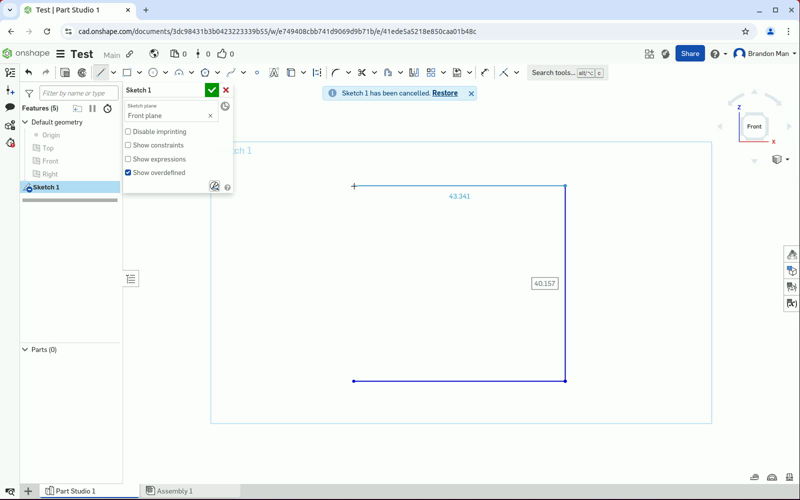
key_down(shift)
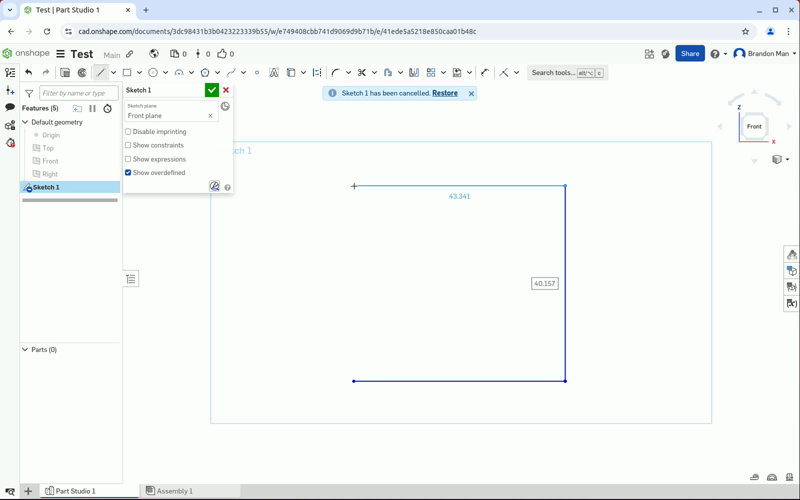
mouse_move(353, 381)
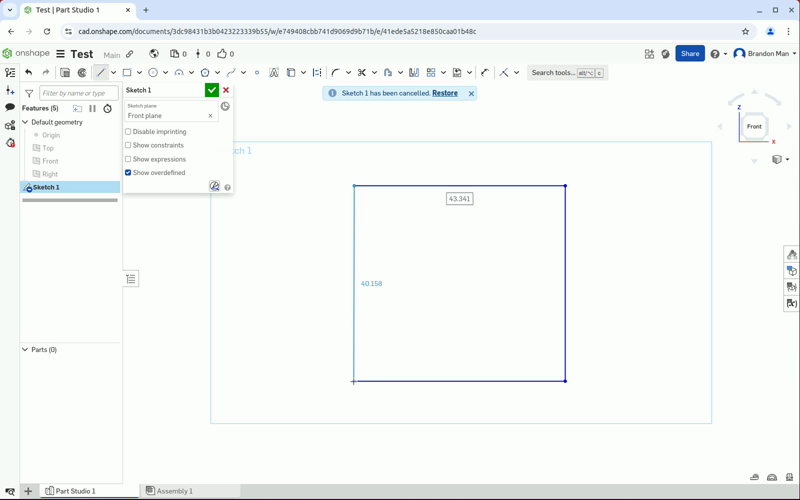
key_up(shift)
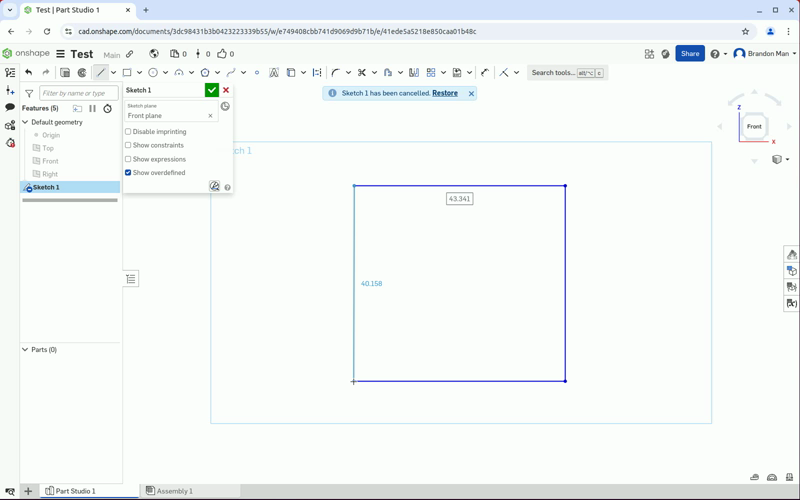
click(353, 381)
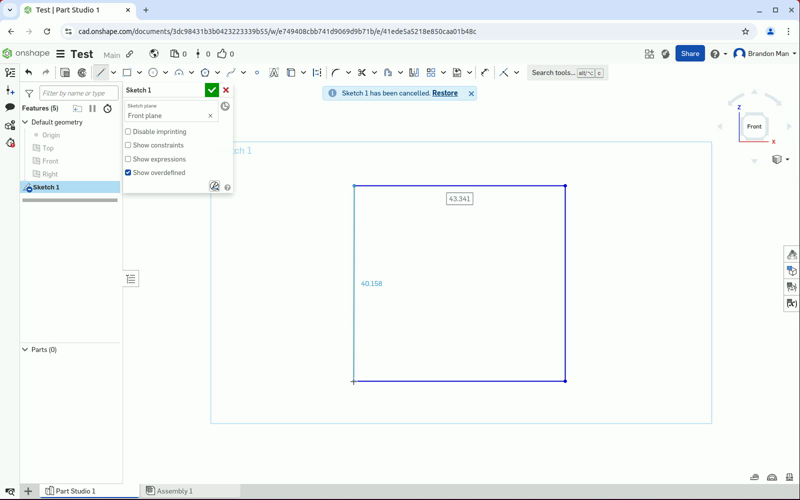
key(esc)
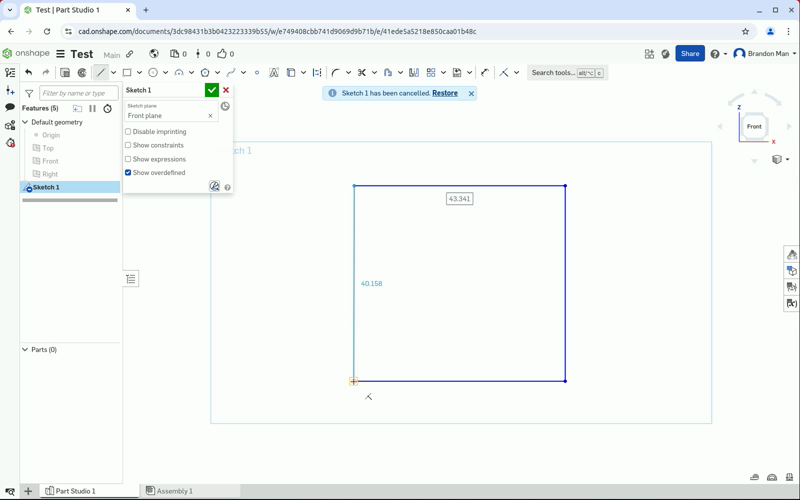
mouse_move(418, 250)
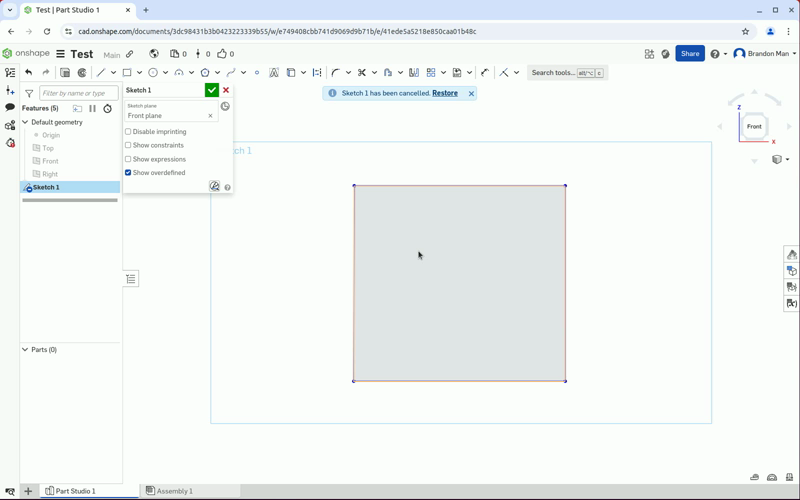
click(418, 250)
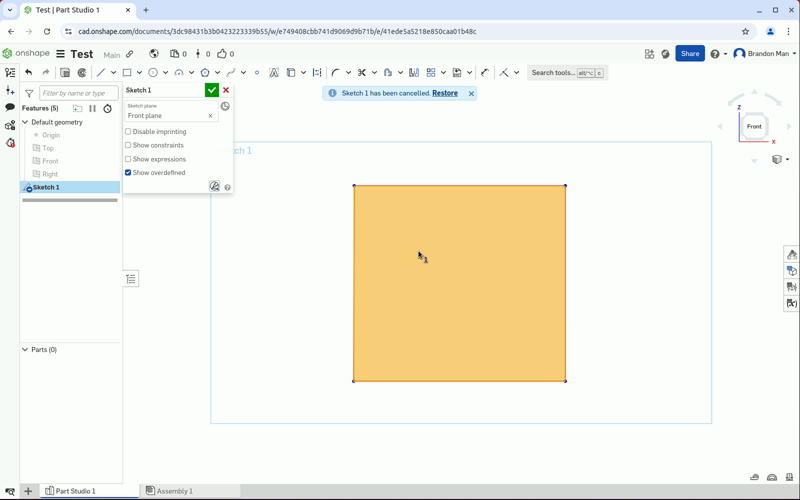
mouse_move(73, 352)
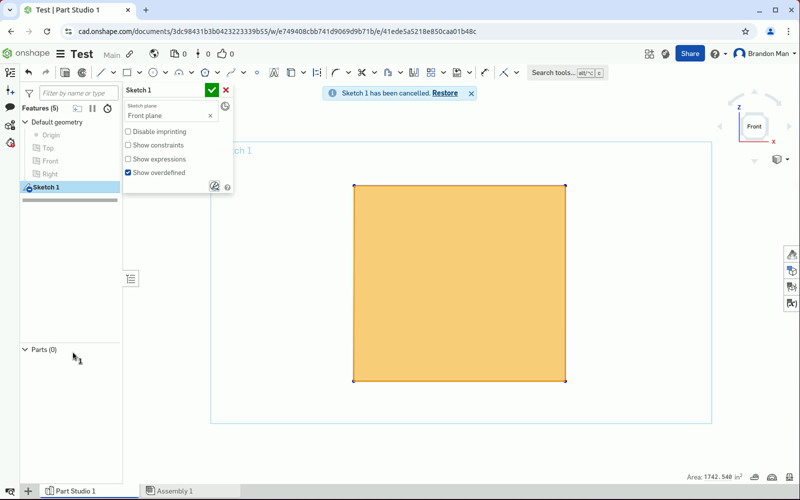
key(shift+y)
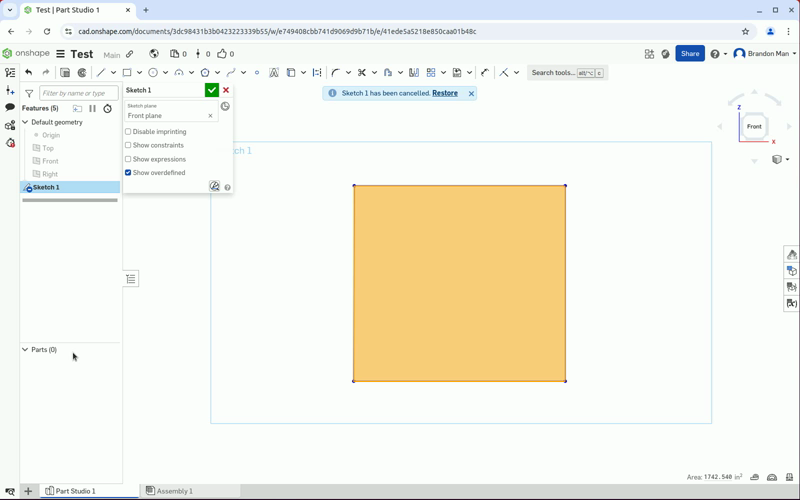
key(shift+e)
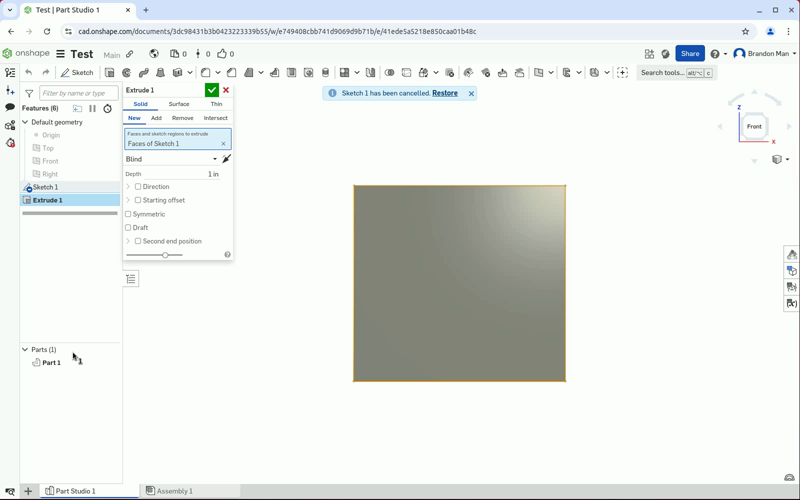
mouse_move(143, 106)
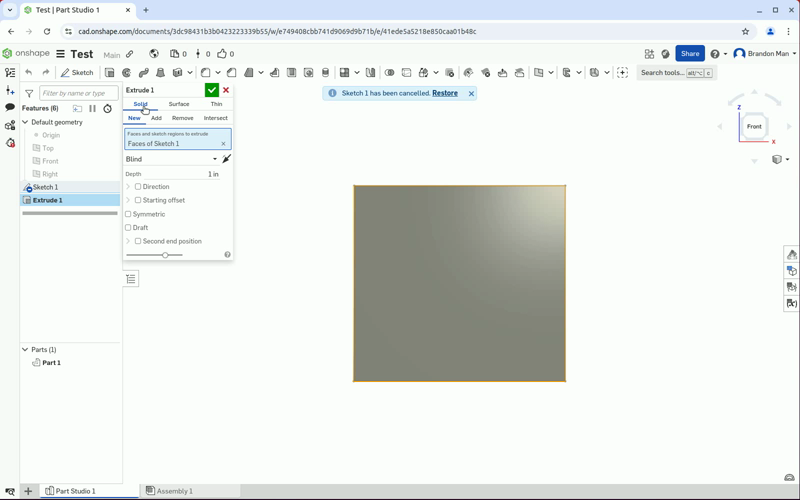
click(143, 106)
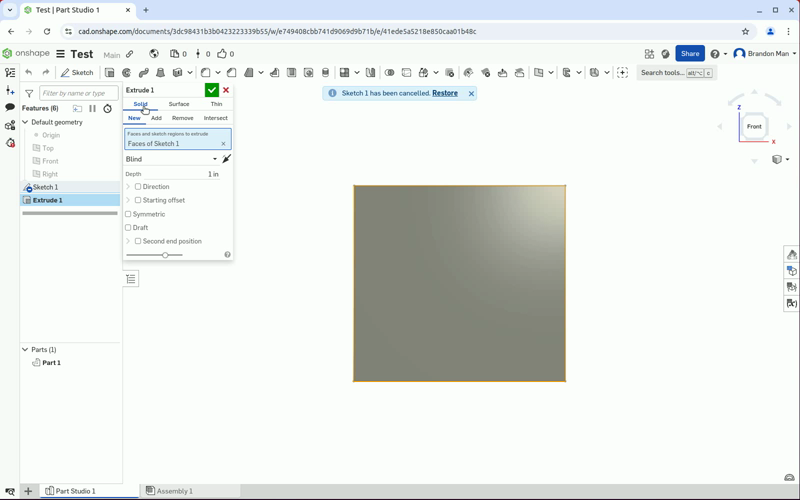
mouse_move(137, 120)
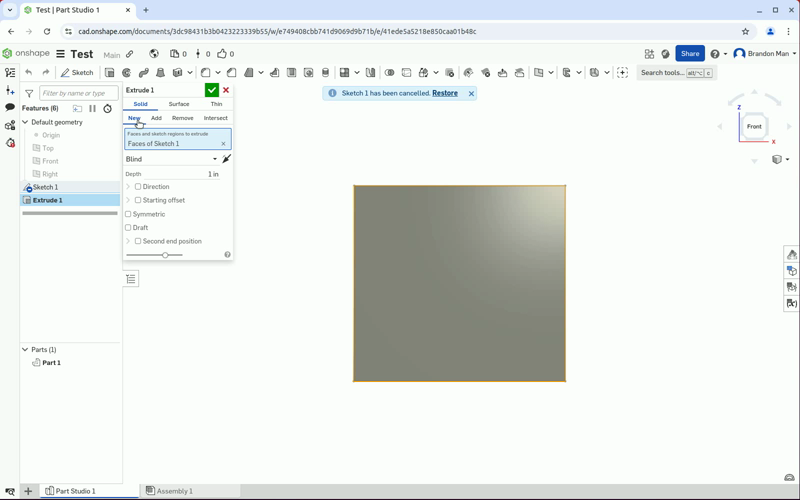
click(137, 120)
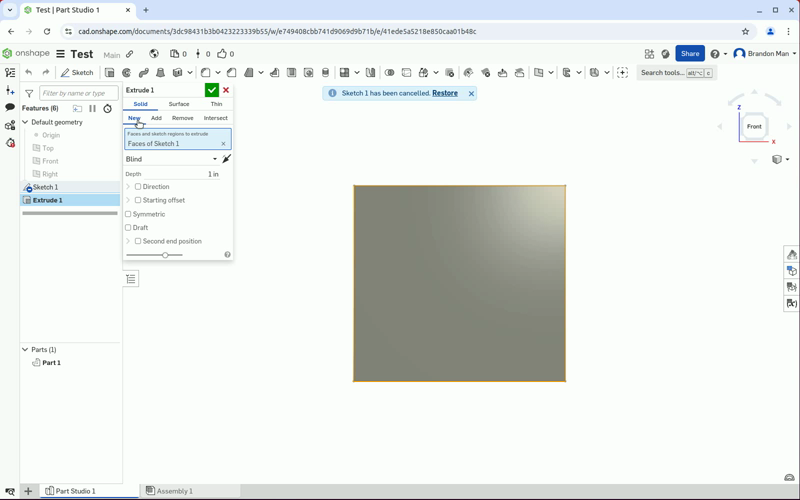
key(tab, 4)
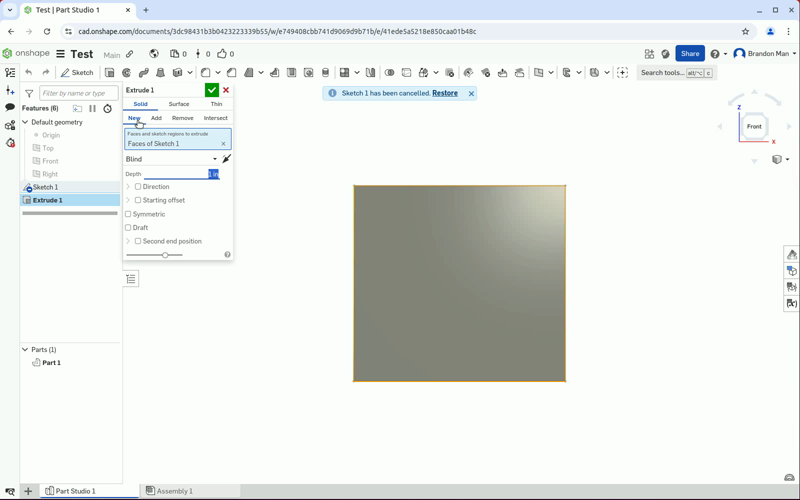
text(11.554)
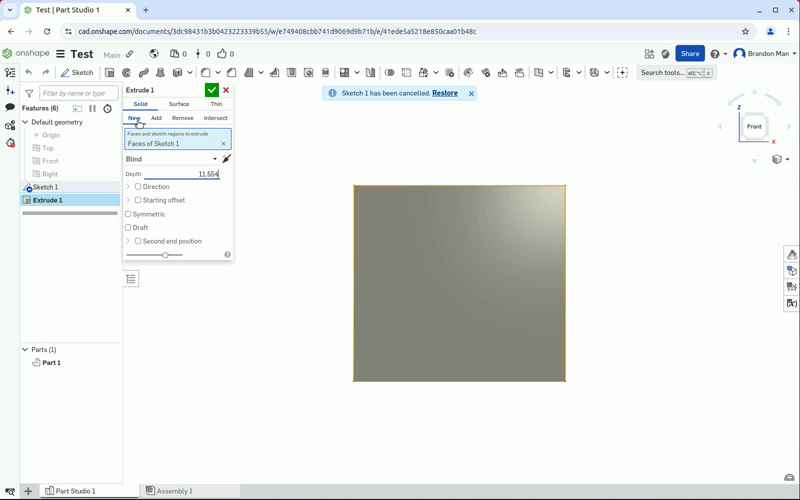
key(enter)
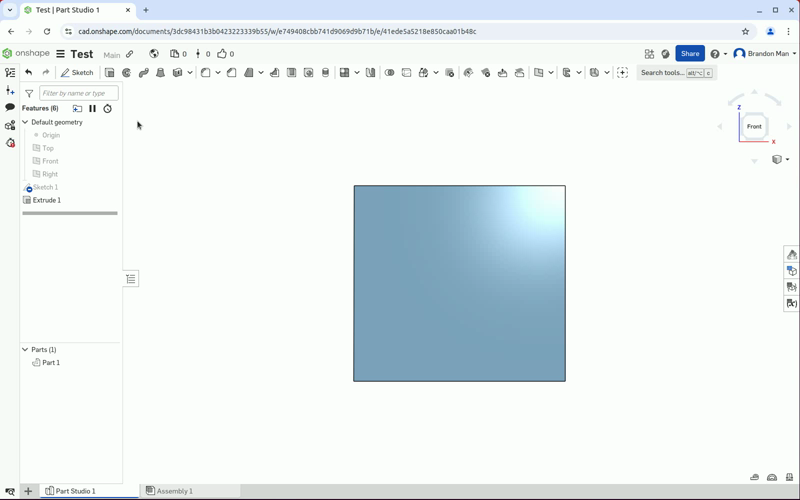
key(shift+h)
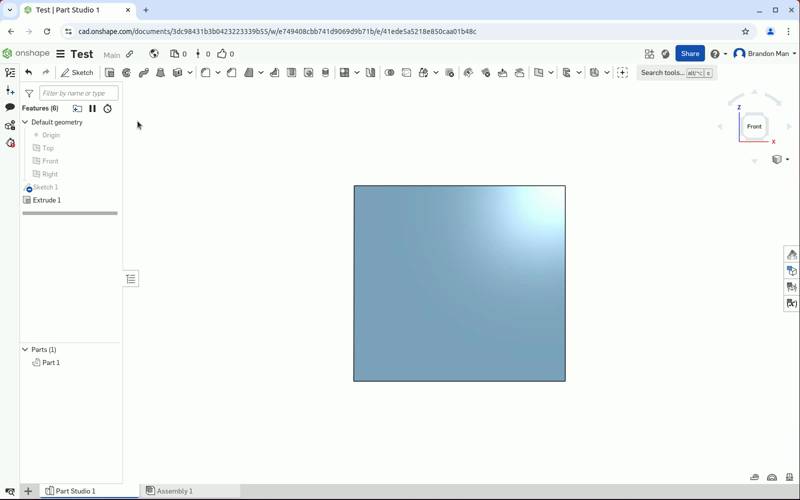
key(shift+h)
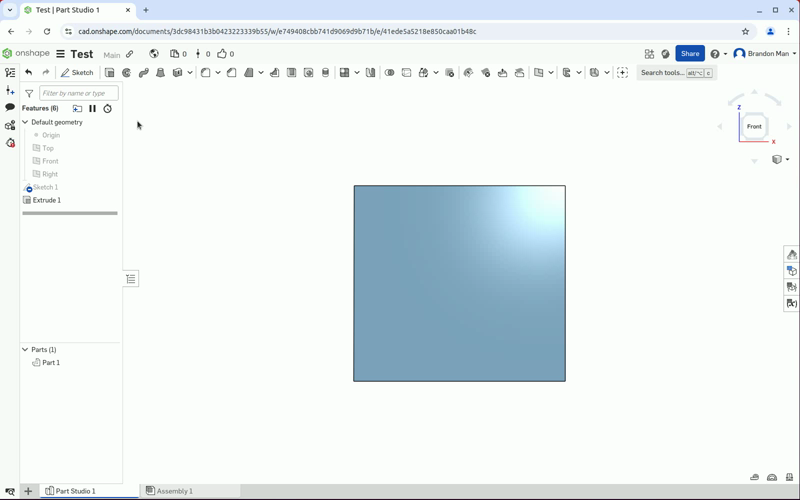
mouse_move(73, 189)
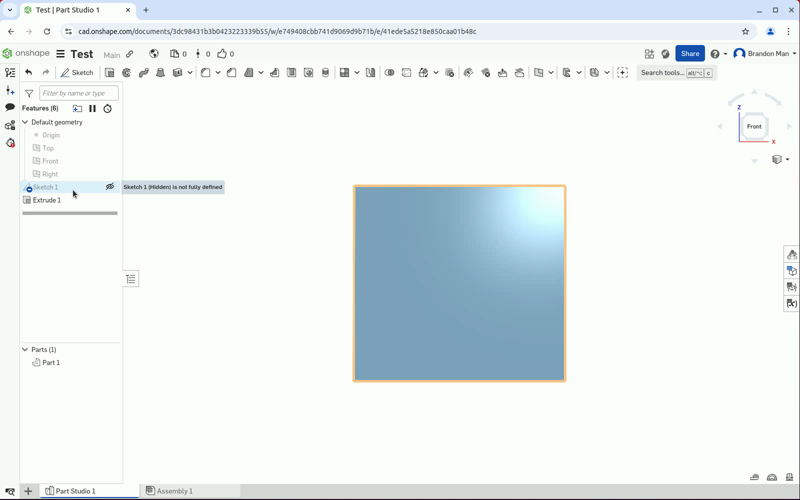
click(73, 189)
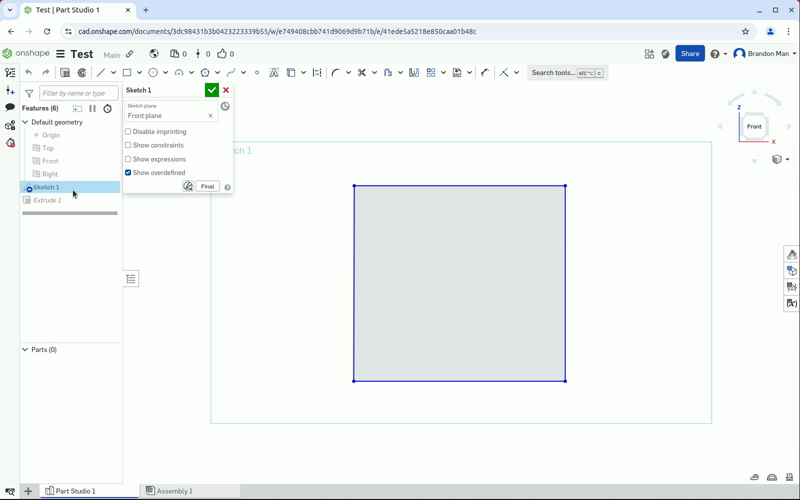
mouse_move(229, 92)
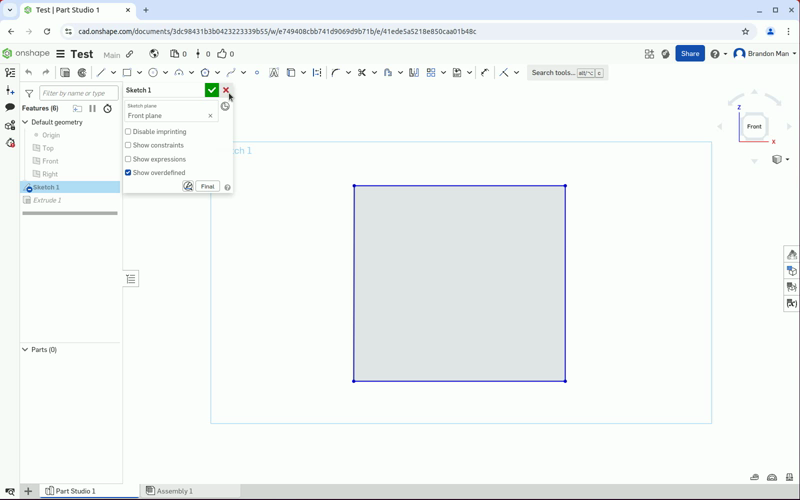
click(229, 92)
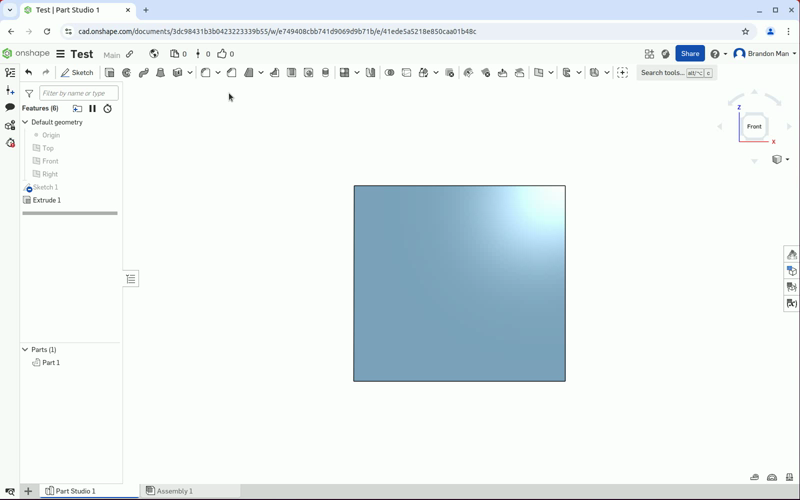
mouse_move(541, 75)
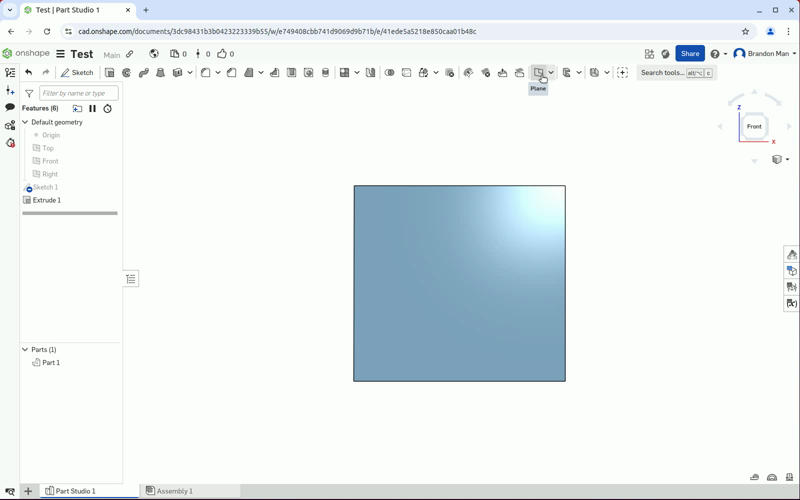
click(541, 75)
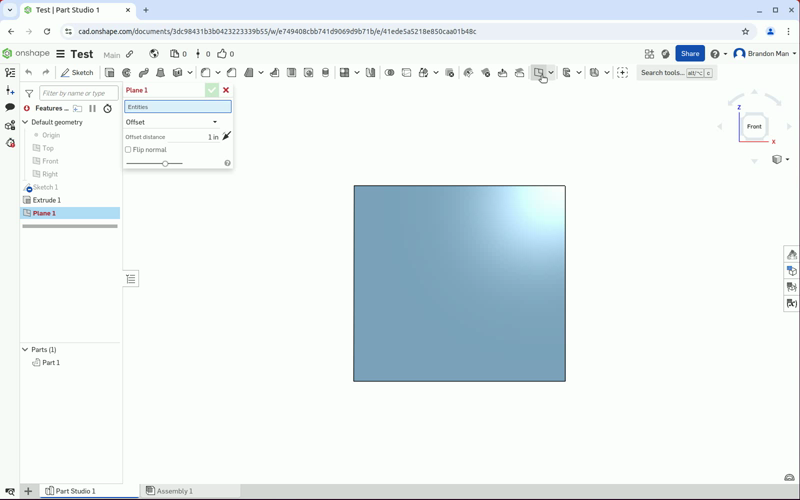
mouse_move(73, 163)
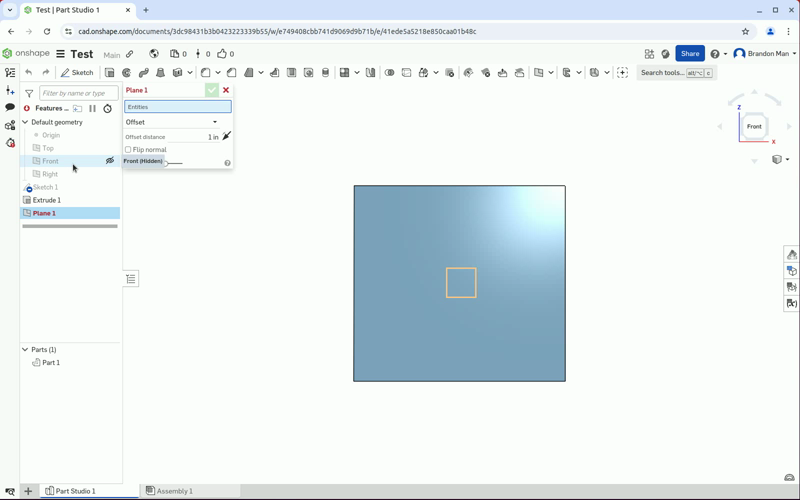
click(73, 163)
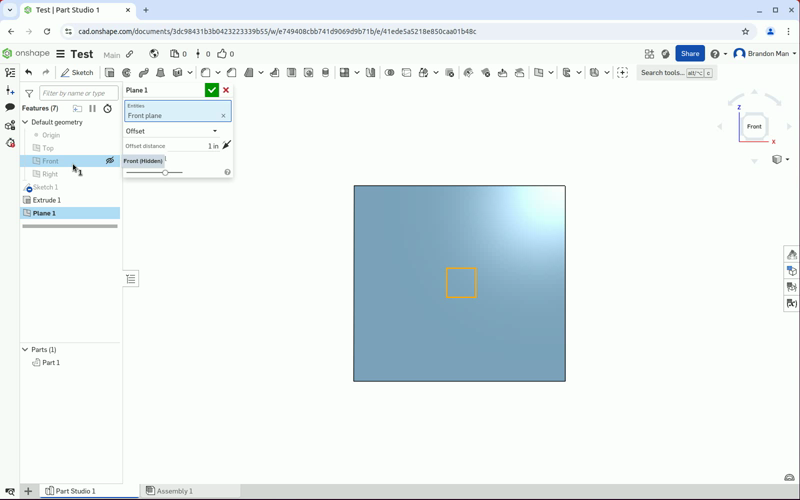
key(tab, 2)
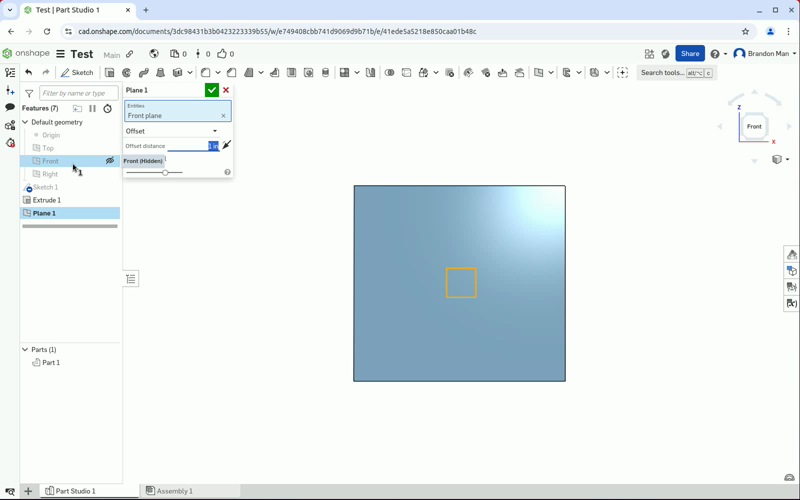
text(11.554)
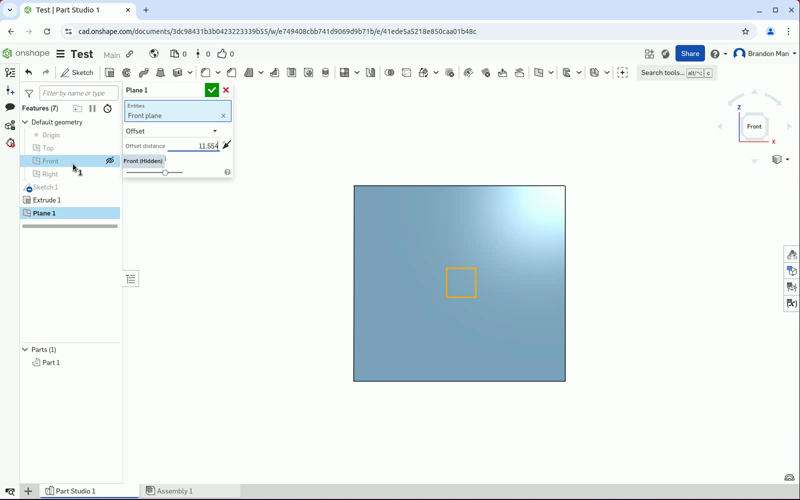
key(enter, 2)
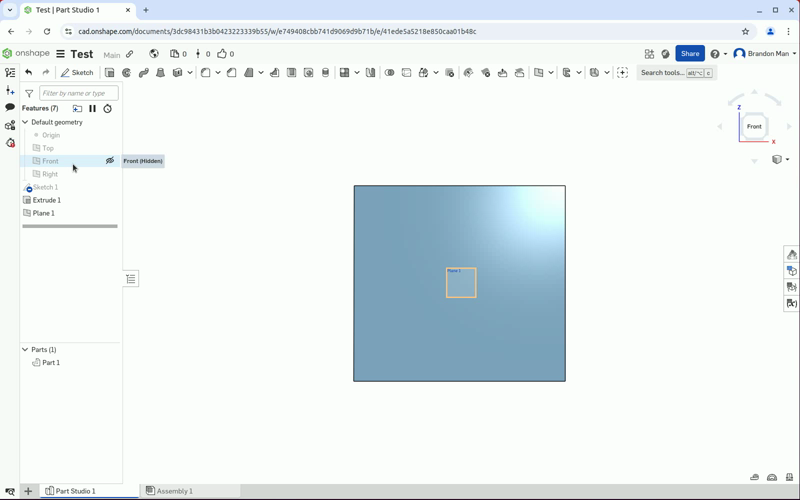
key(shift+s)
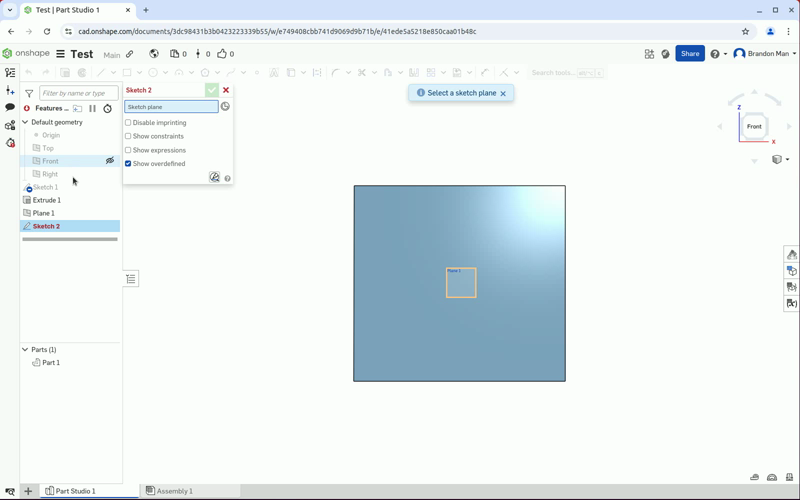
mouse_move(73, 215)
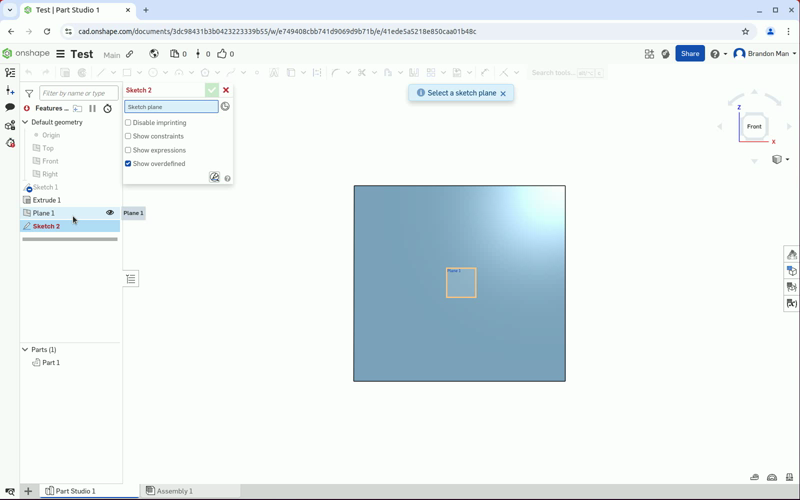
click(73, 215)
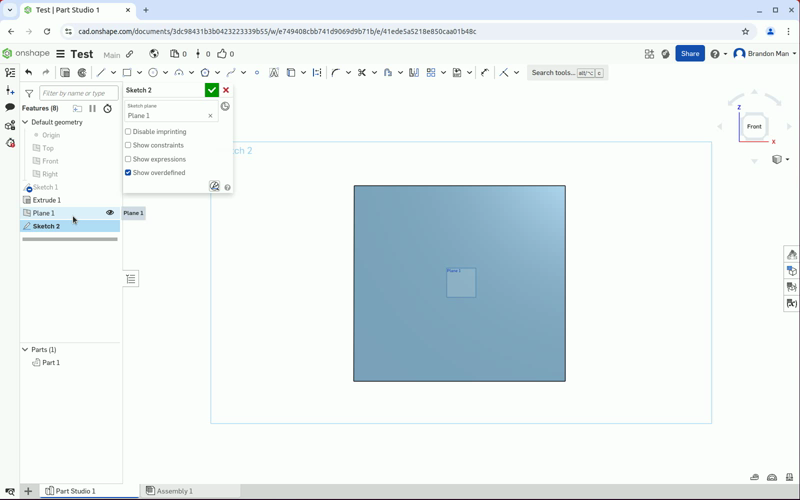
mouse_move(73, 352)
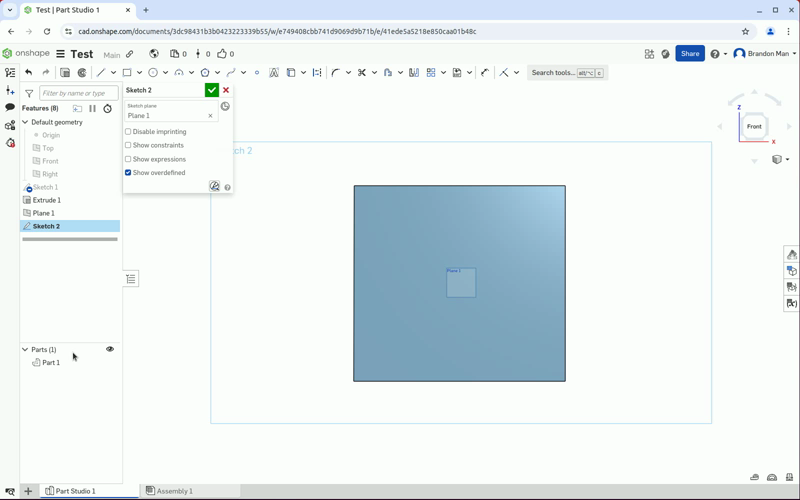
key(y)
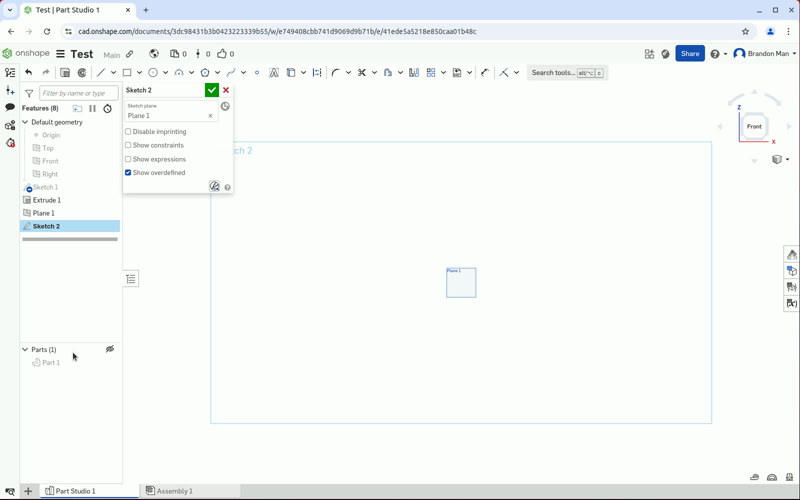
key(c)
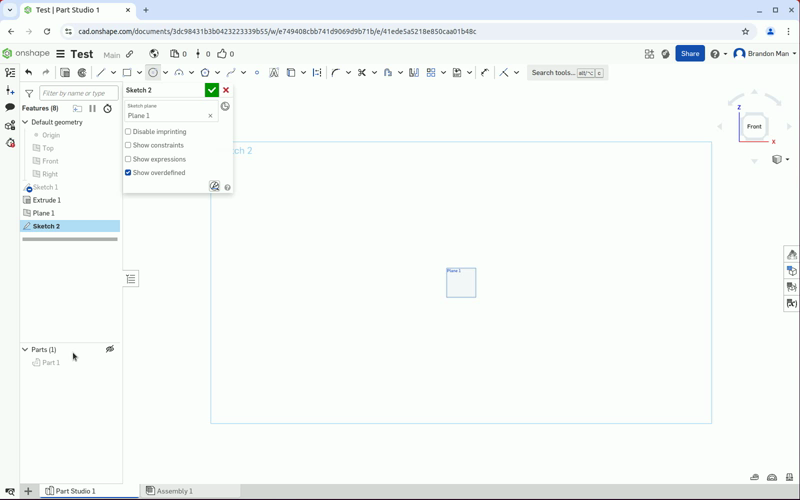
key_down(shift)
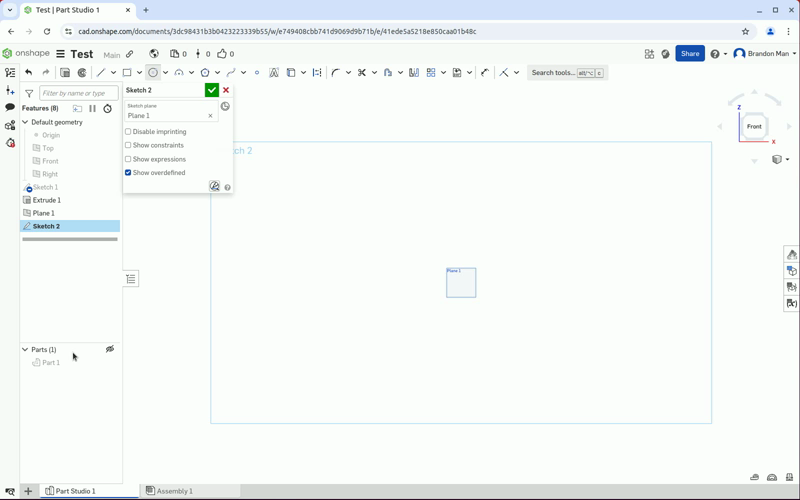
mouse_move(464, 275)
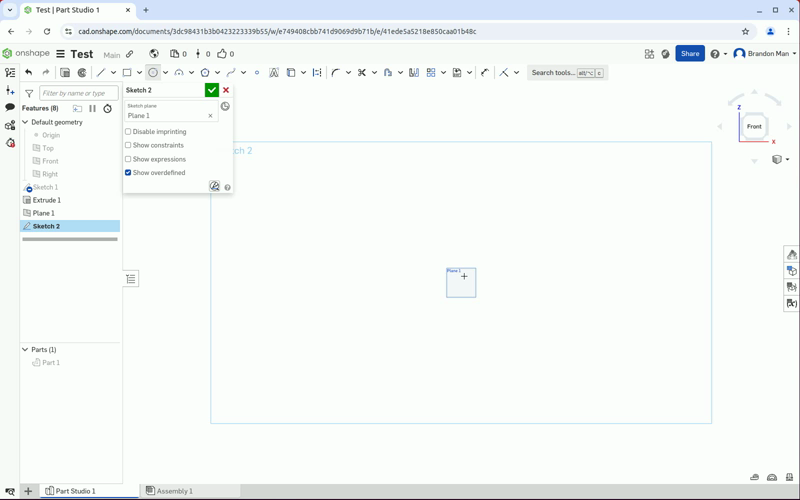
click(464, 275)
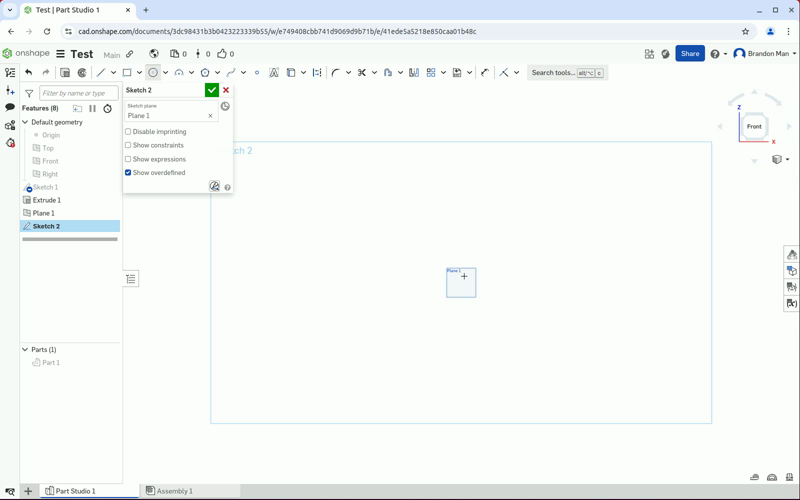
key_up(shift)
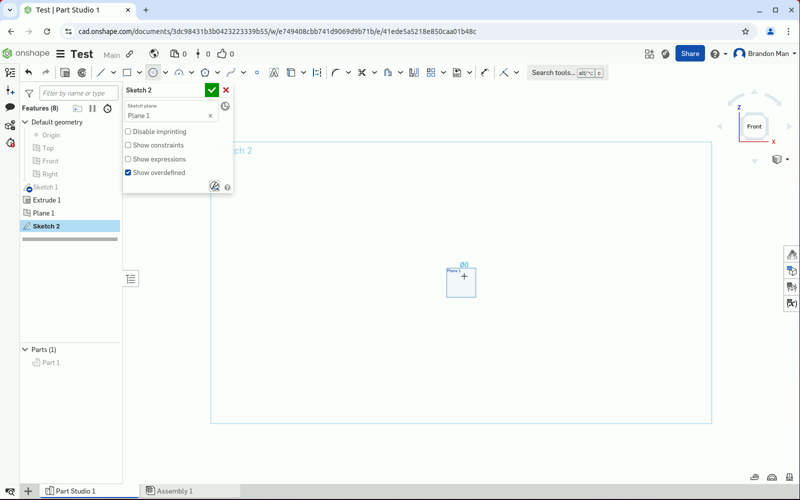
mouse_move(501, 275)
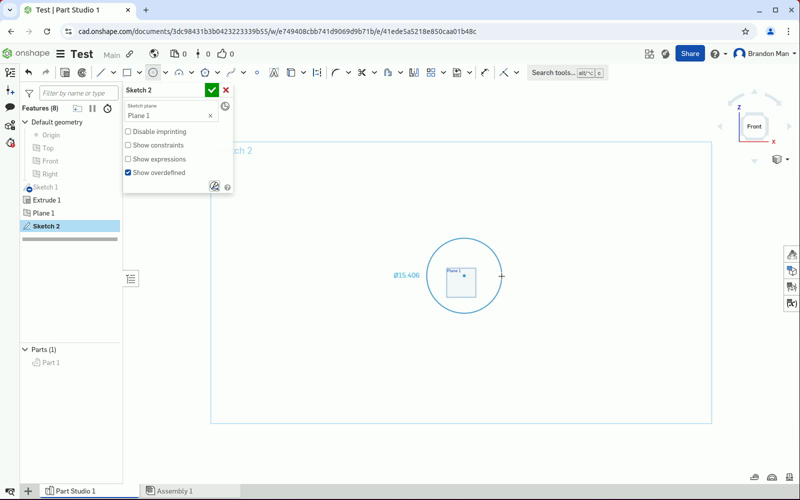
click(501, 275)
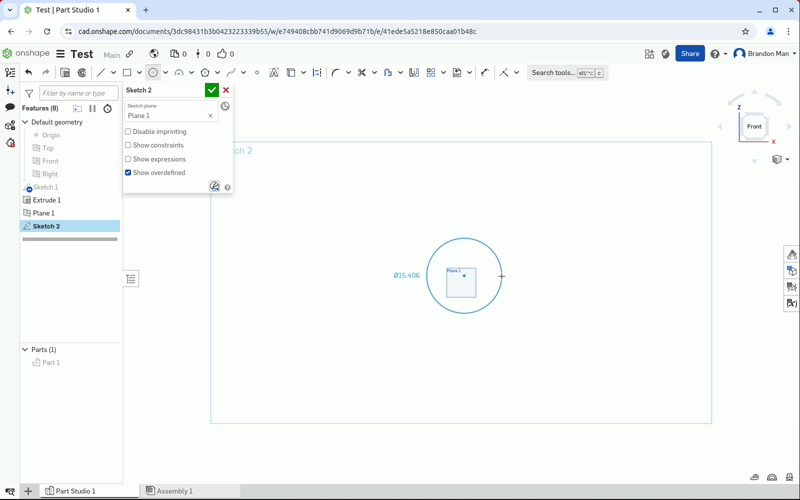
key(esc)
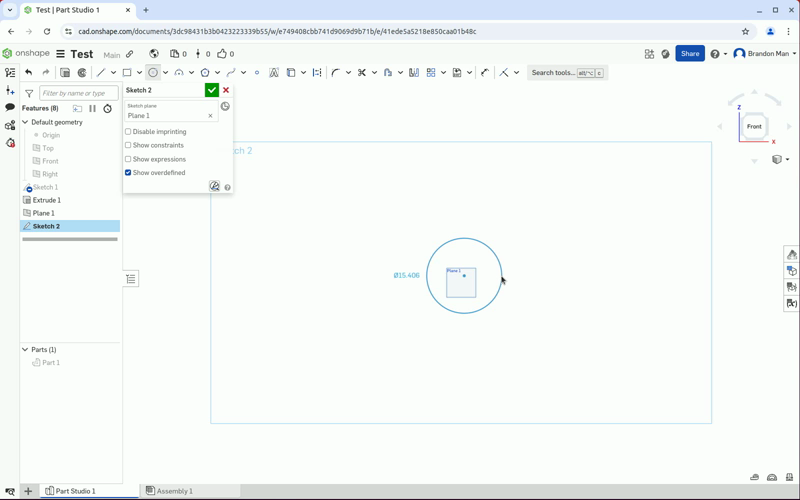
mouse_move(457, 287)
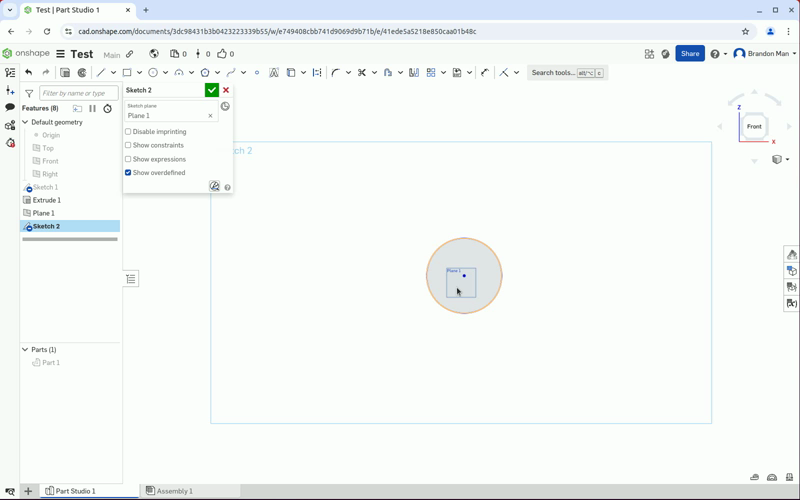
click(457, 287)
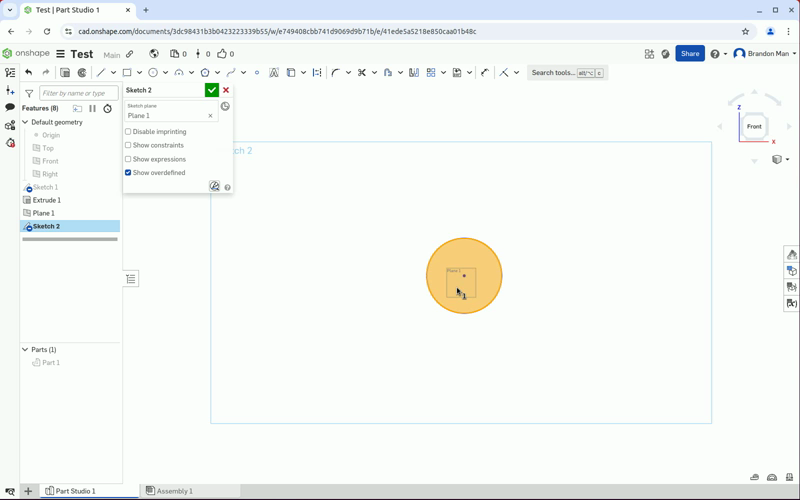
mouse_move(73, 352)
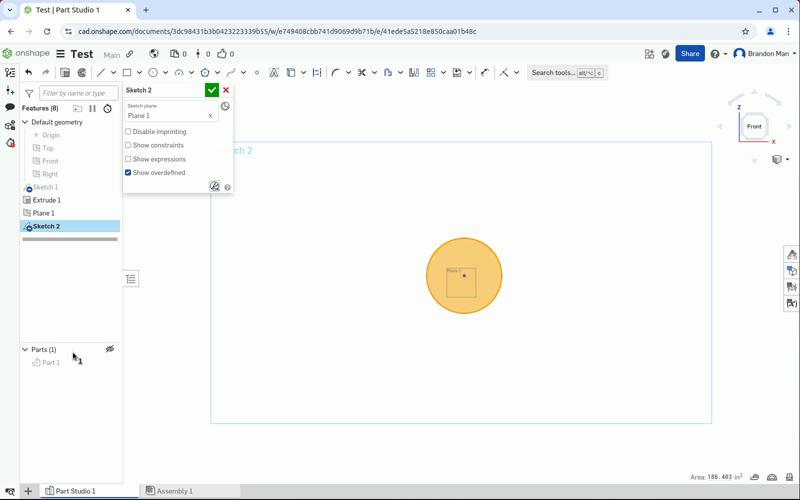
key(shift+y)
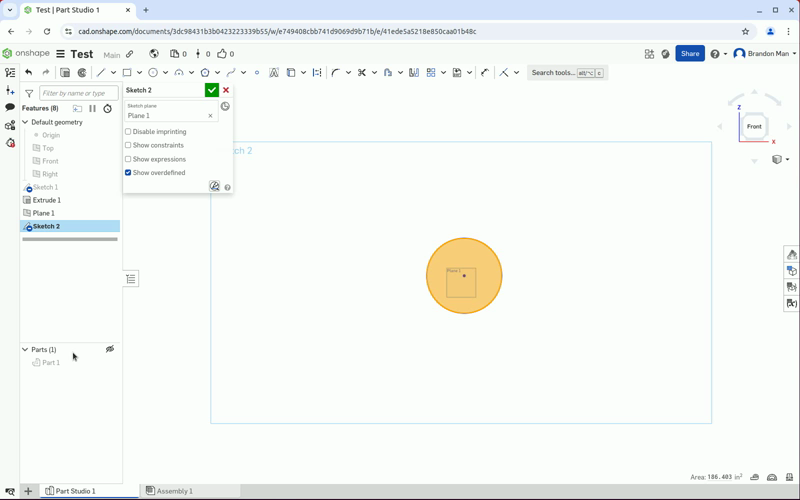
key(shift+e)
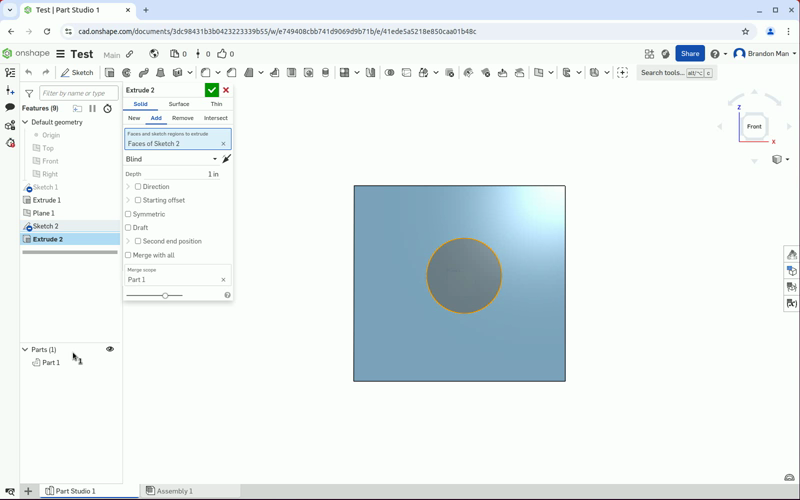
mouse_move(143, 106)
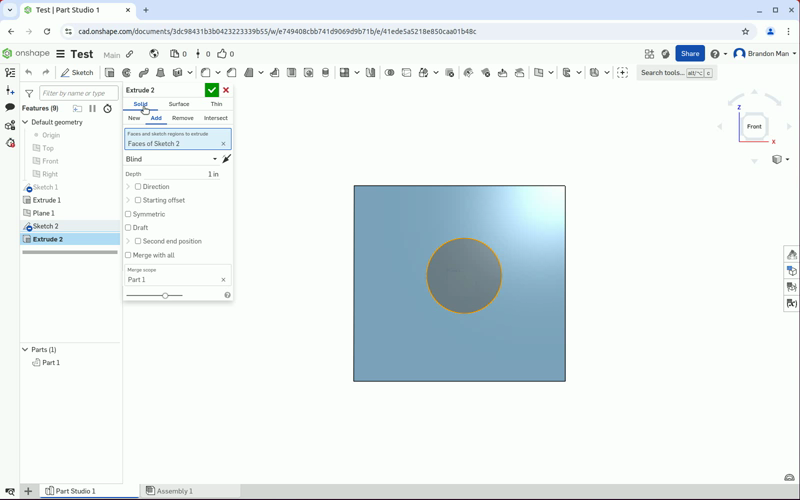
click(143, 106)
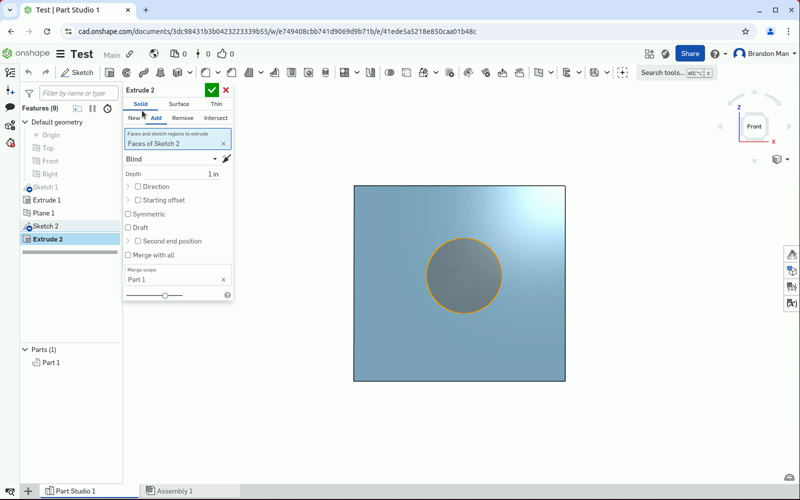
mouse_move(137, 120)
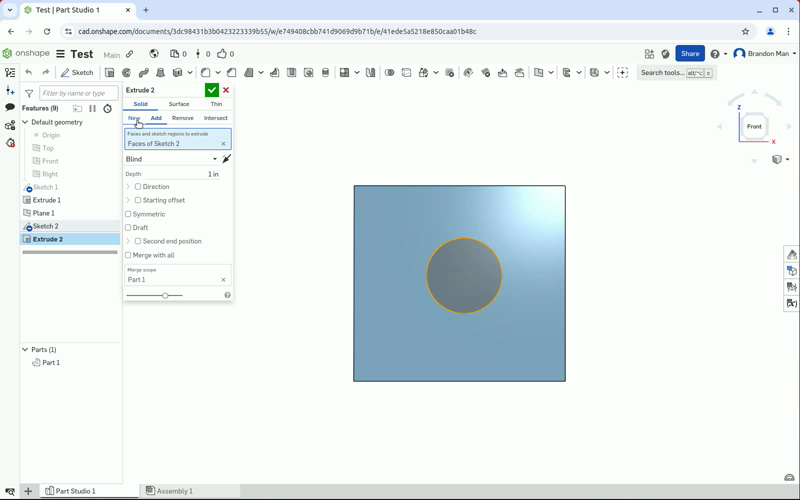
click(137, 120)
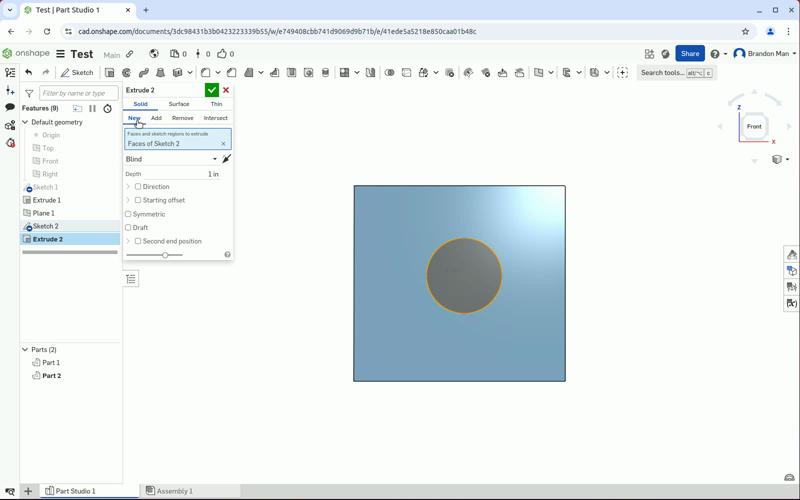
key(tab, 4)
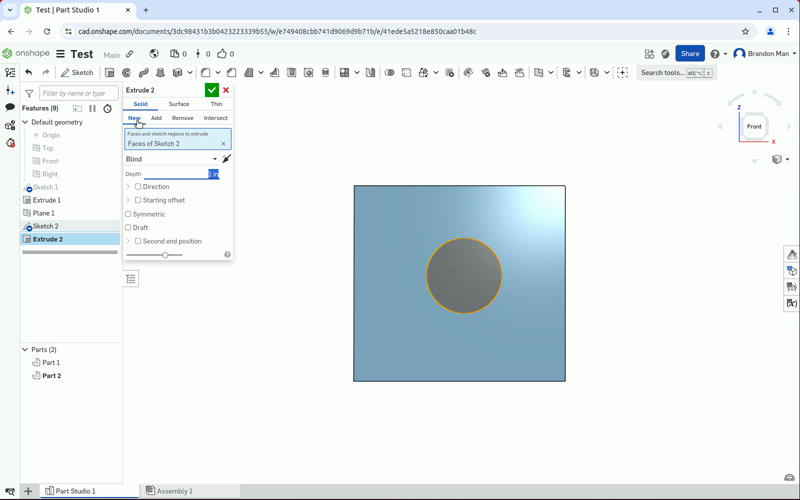
text(11.554)
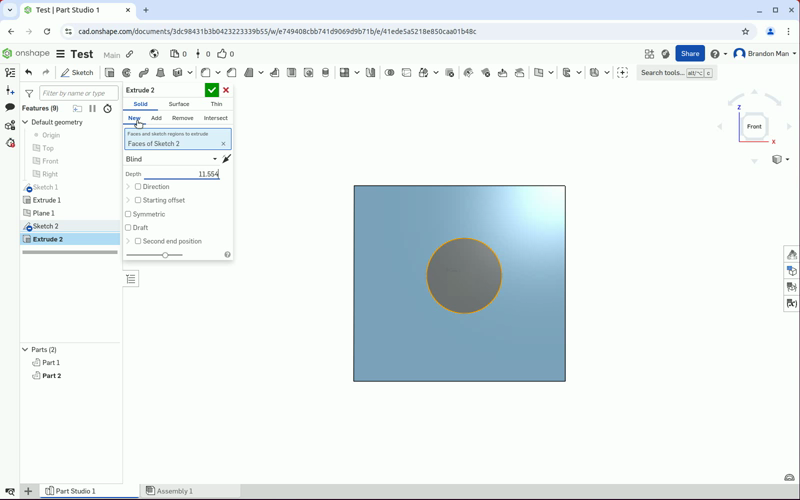
key(enter)
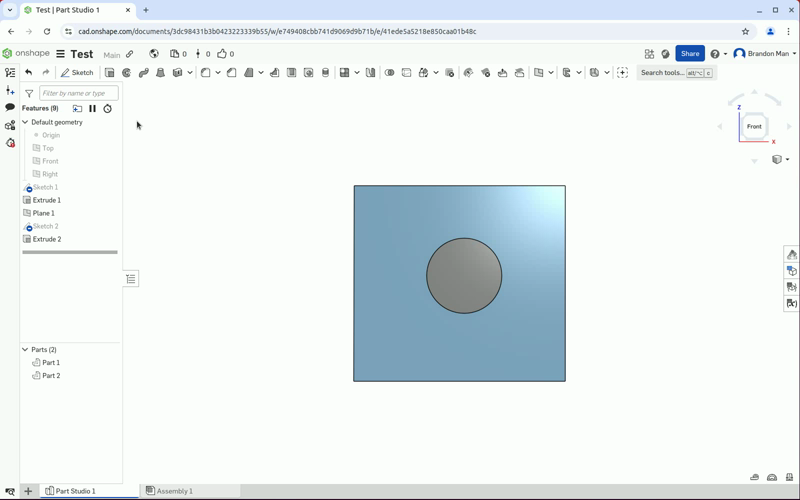
key(shift+h)
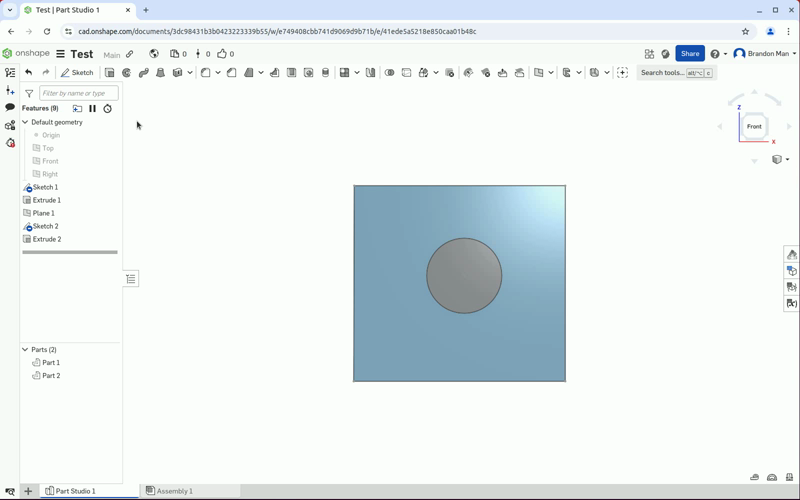
key(shift+h)
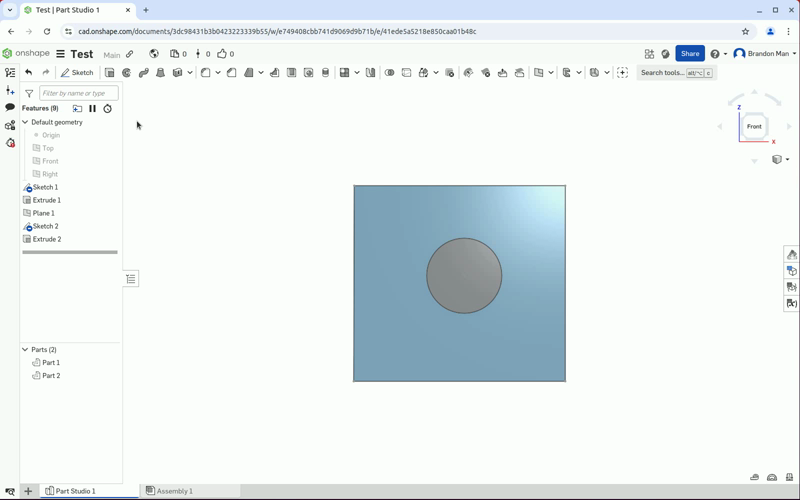
key(shift+7)
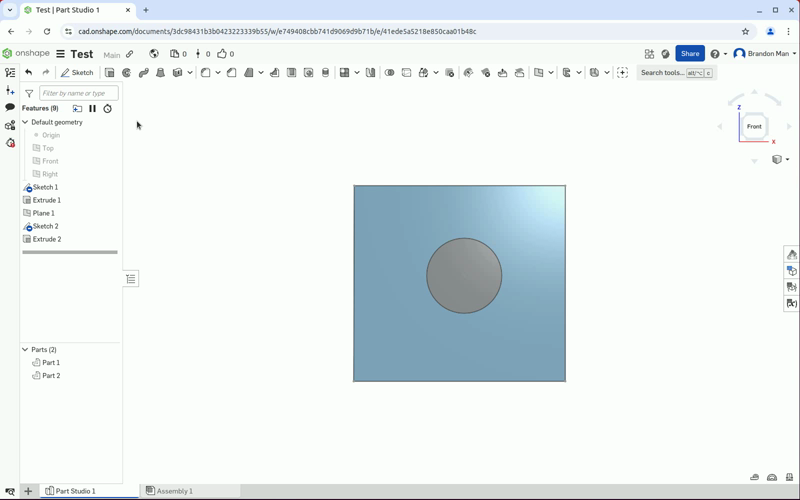
key(left, 2)
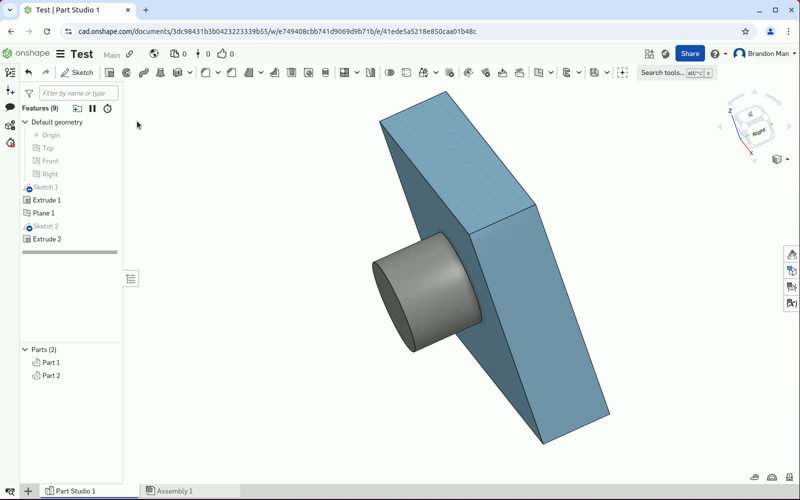
key(down, 2)
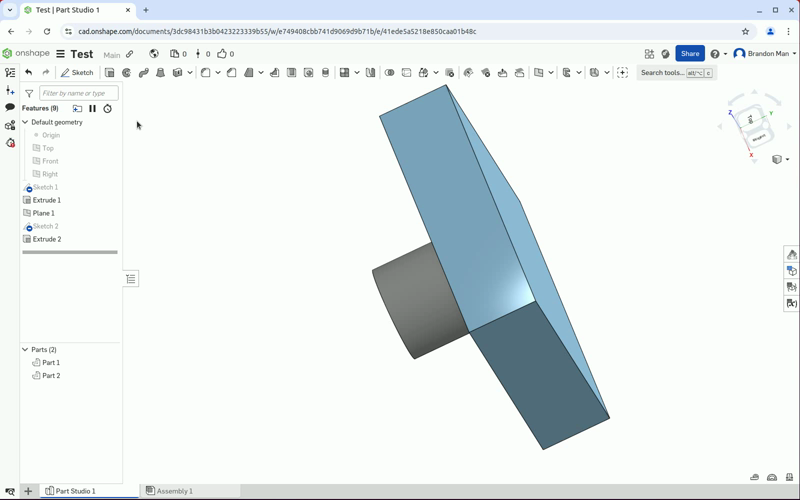
key(up, 2)
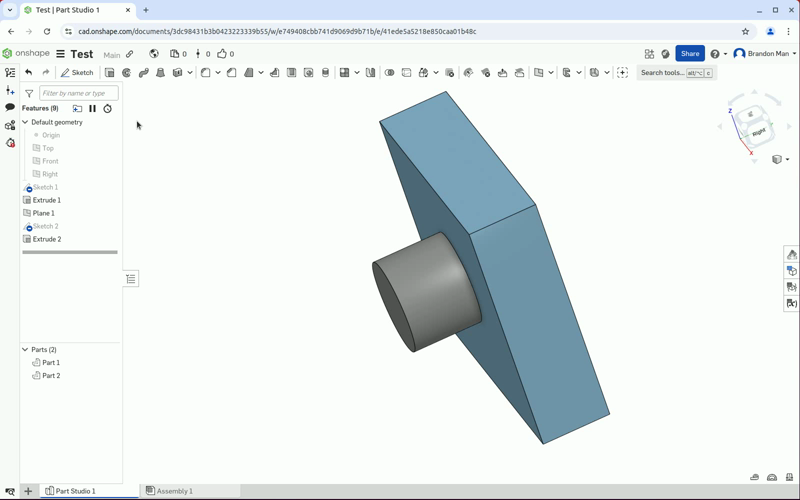
key(right, 2)
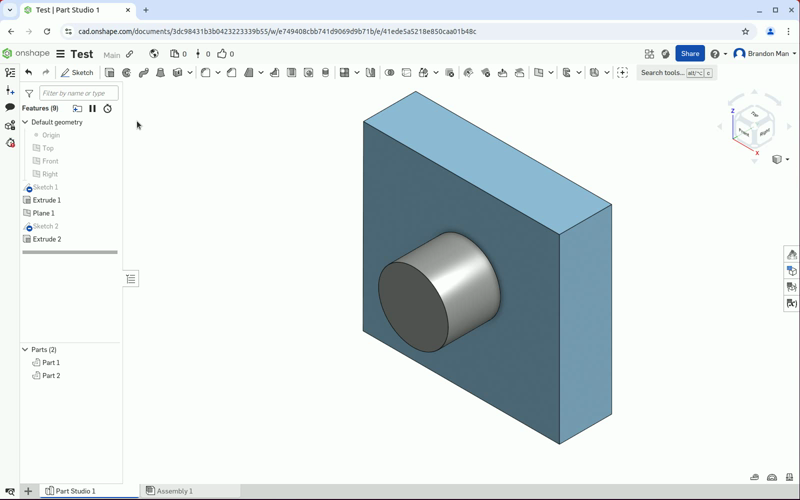
mouse_move(73, 189)
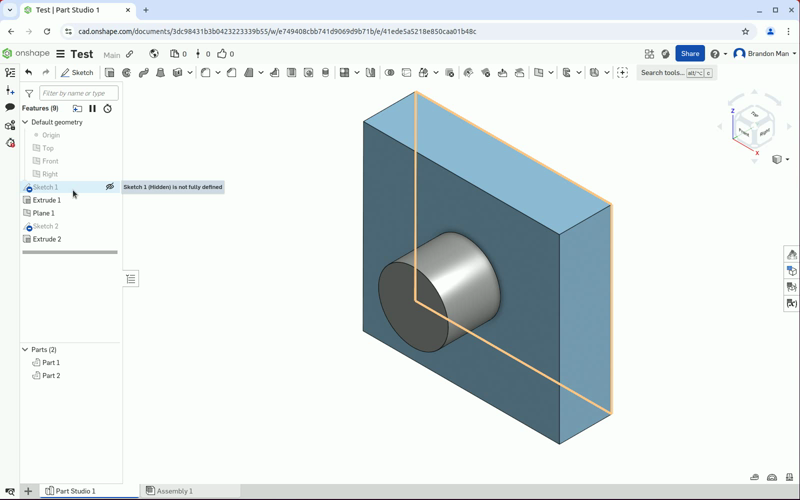
click(73, 189)